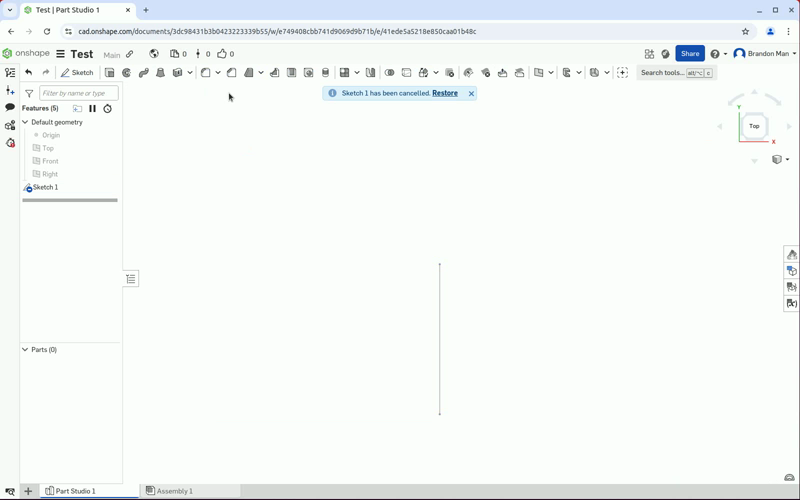
key(shift+h)
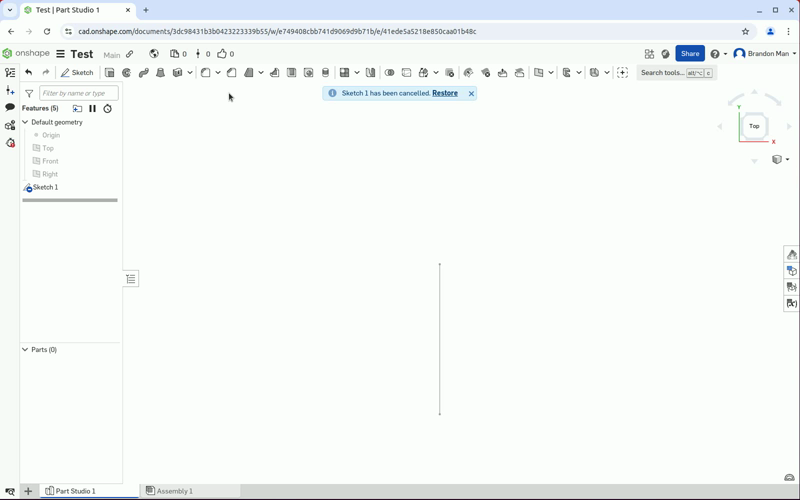
key(shift+s)
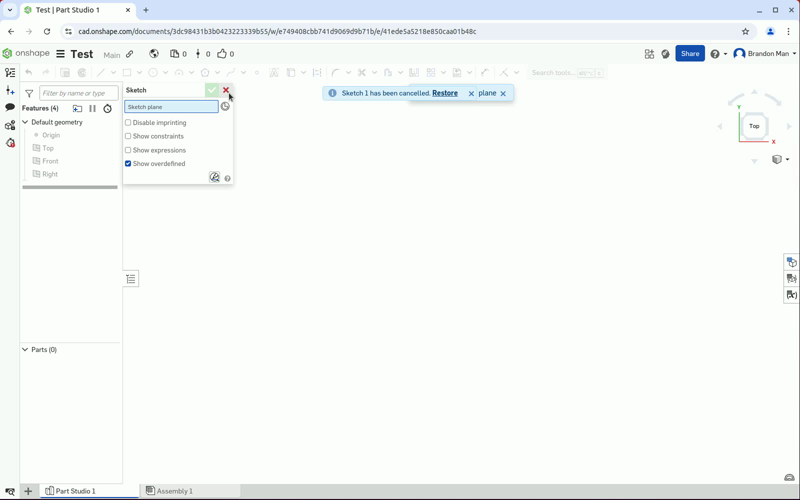
mouse_move(73, 150)
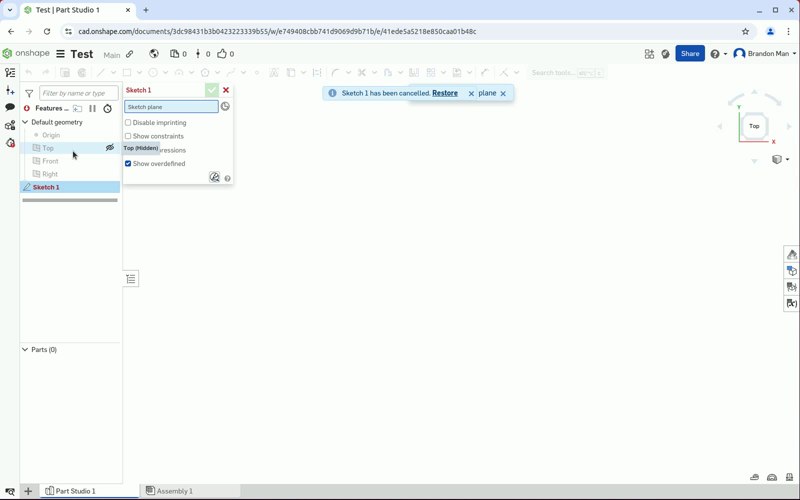
click(73, 150)
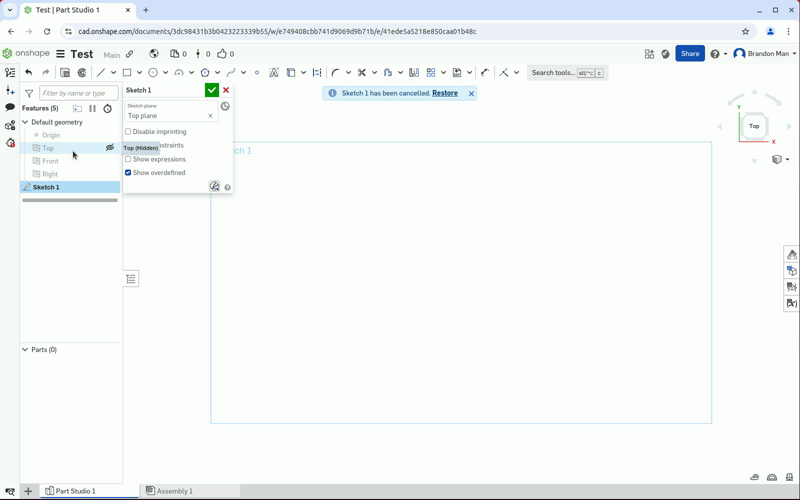
mouse_move(73, 352)
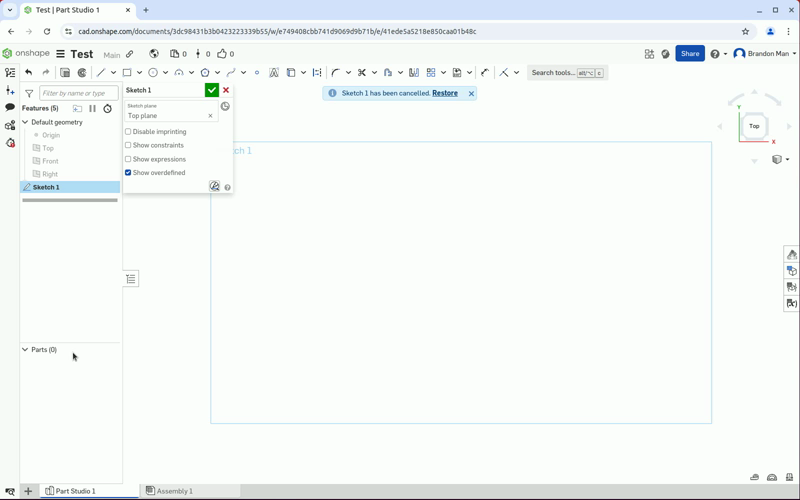
key(y)
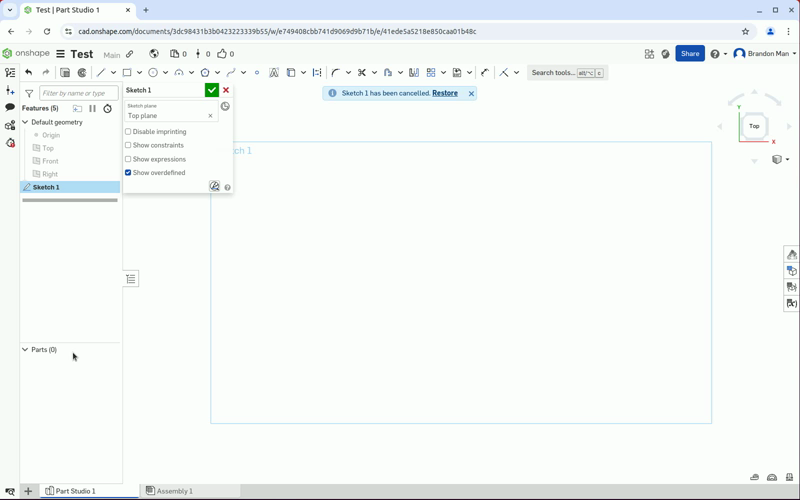
key(l)
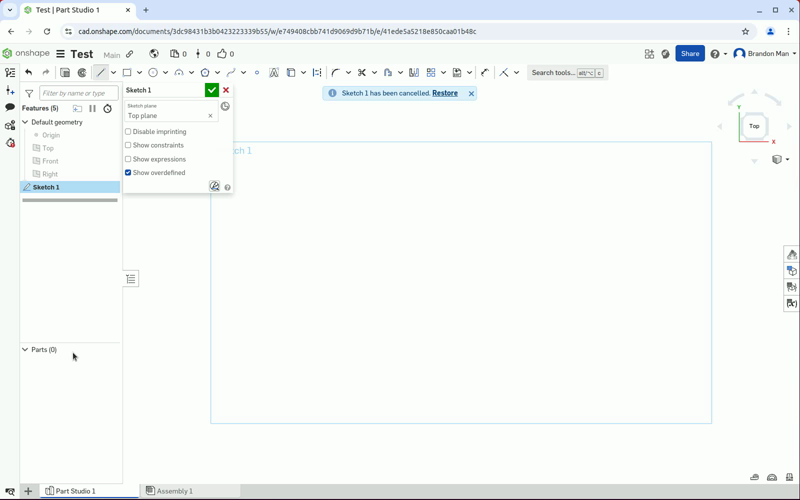
key_down(shift)
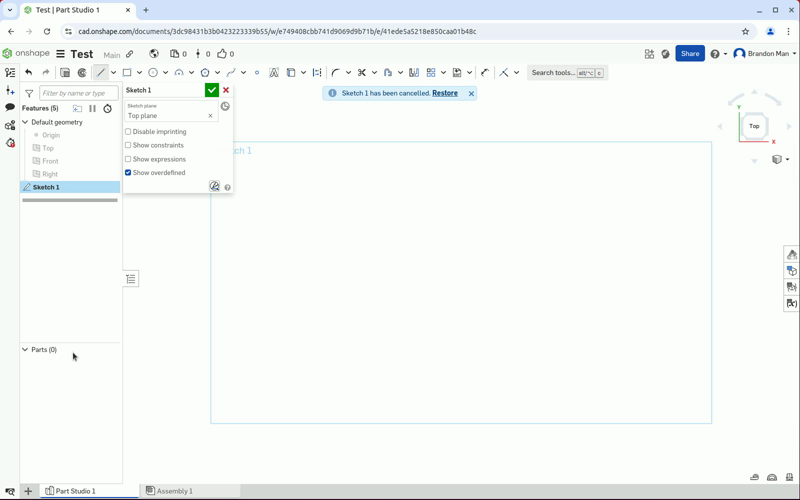
mouse_move(348, 326)
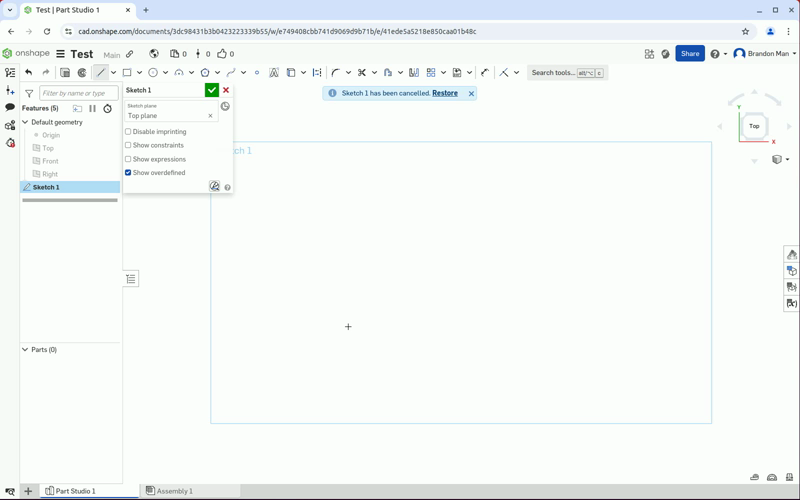
click(348, 326)
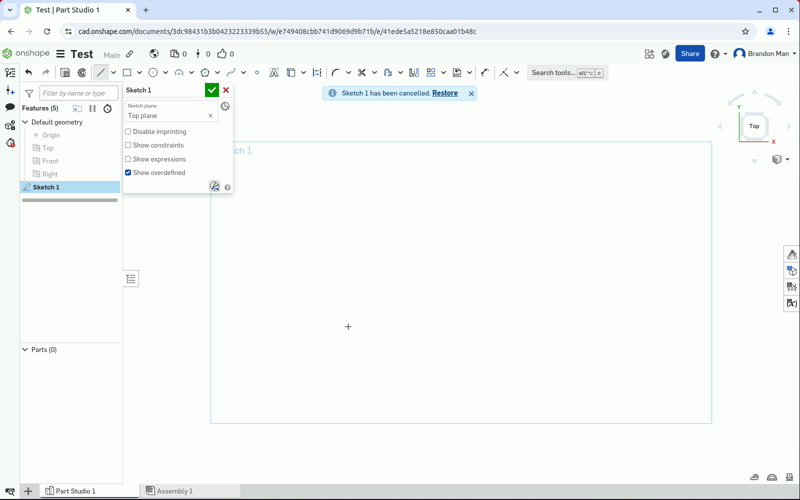
key_up(shift)
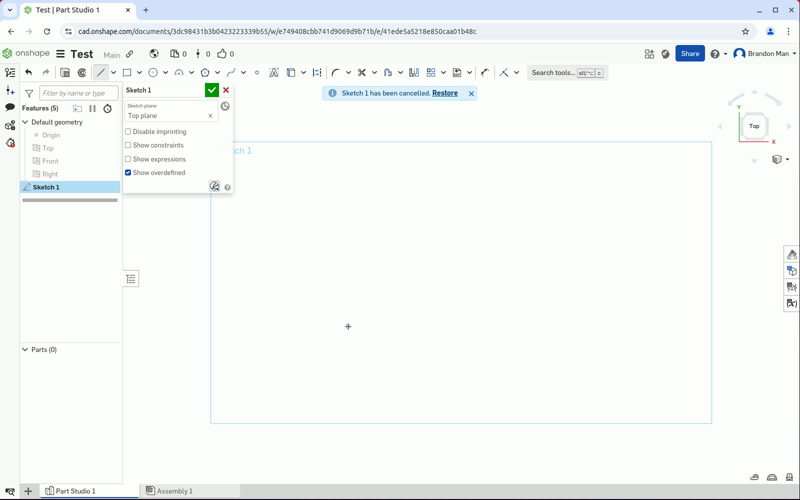
key_down(shift)
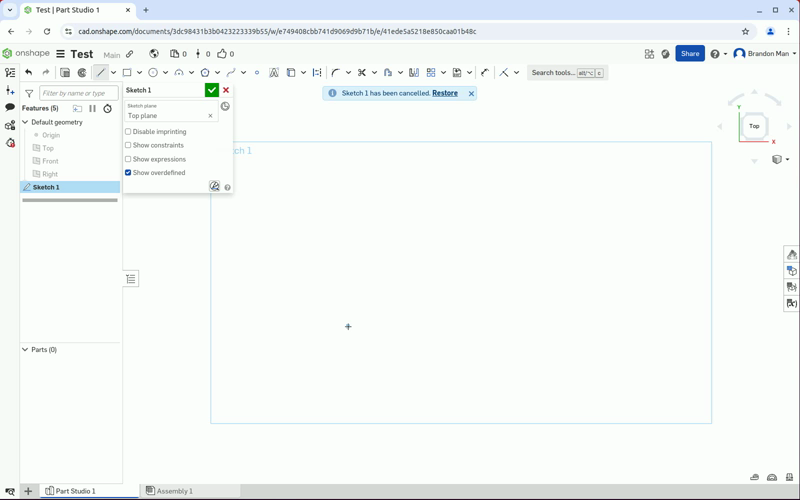
mouse_move(378, 326)
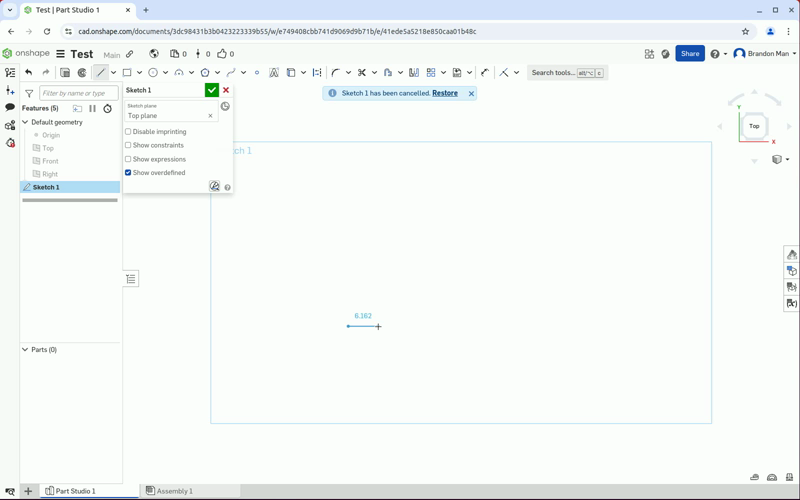
mouse_move(398, 326)
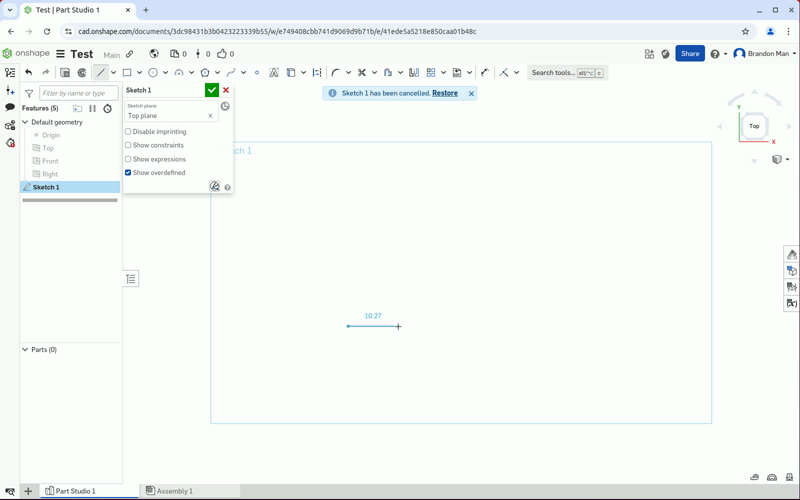
click(398, 326)
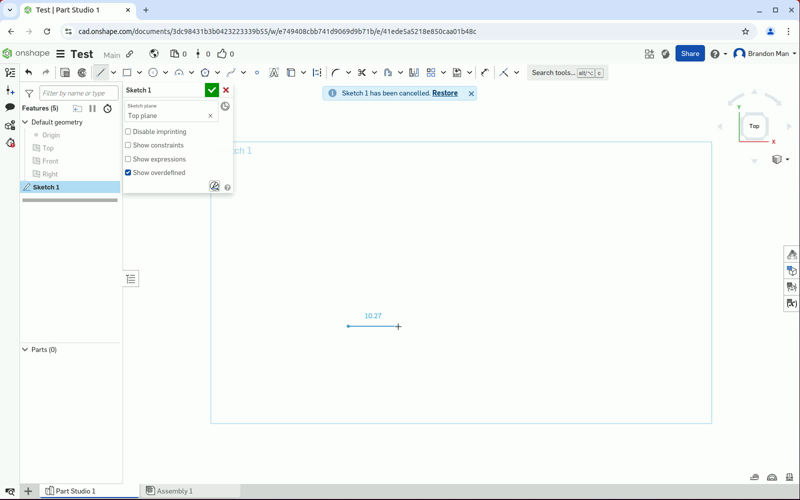
key_up(shift)
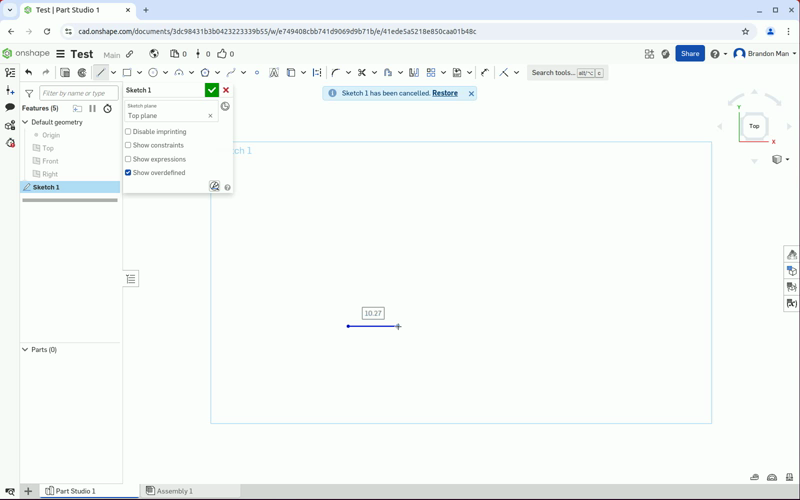
key_down(shift)
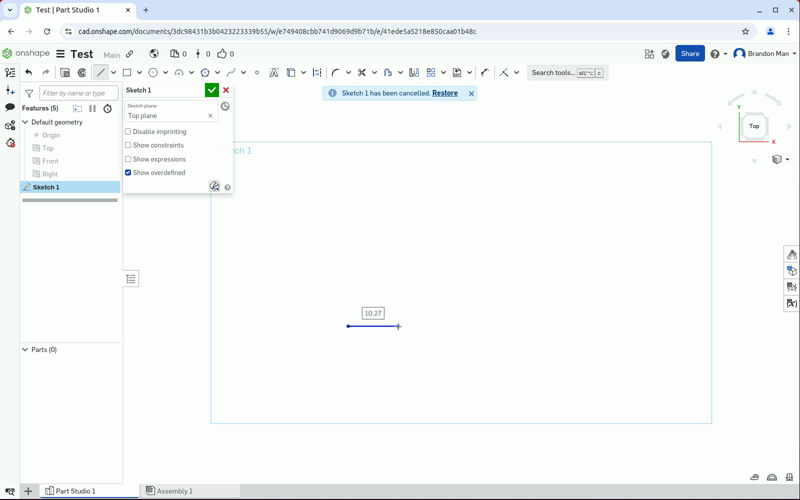
mouse_move(428, 326)
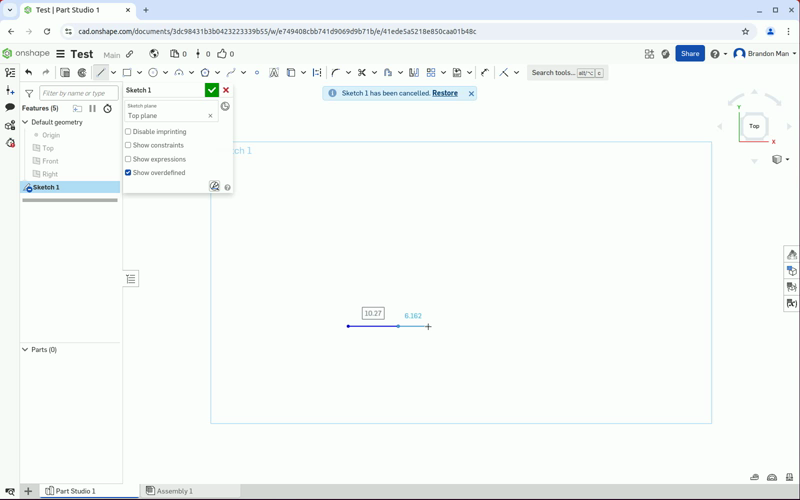
mouse_move(398, 282)
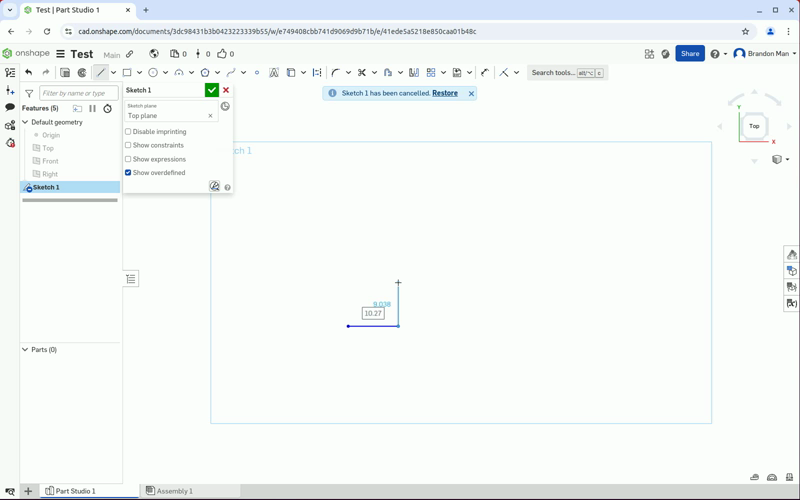
click(398, 282)
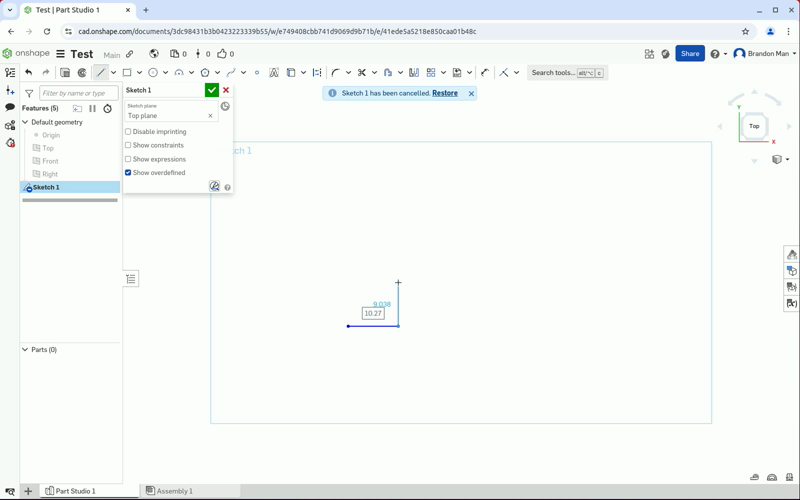
key_up(shift)
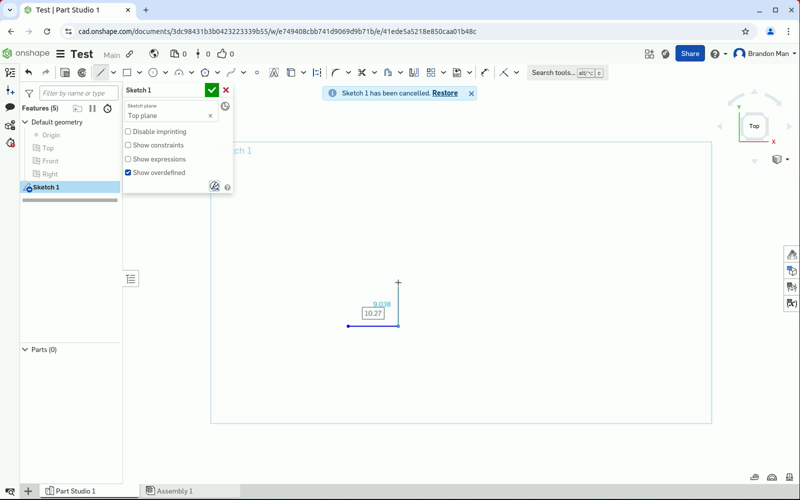
key_down(shift)
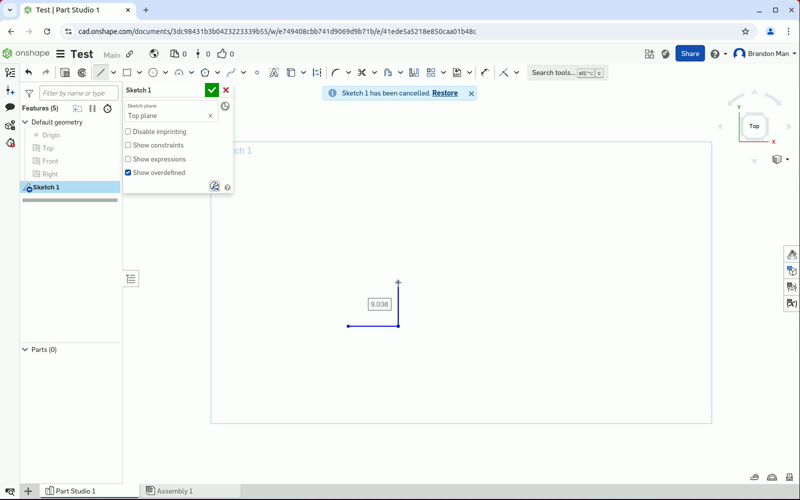
mouse_move(428, 282)
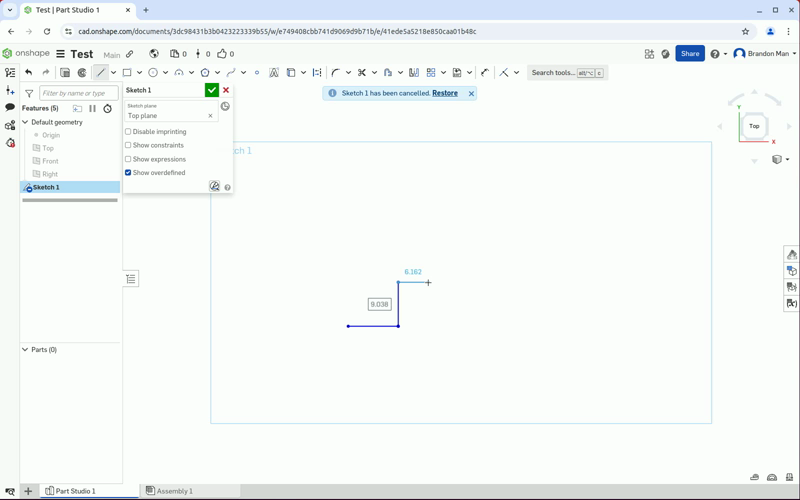
mouse_move(348, 282)
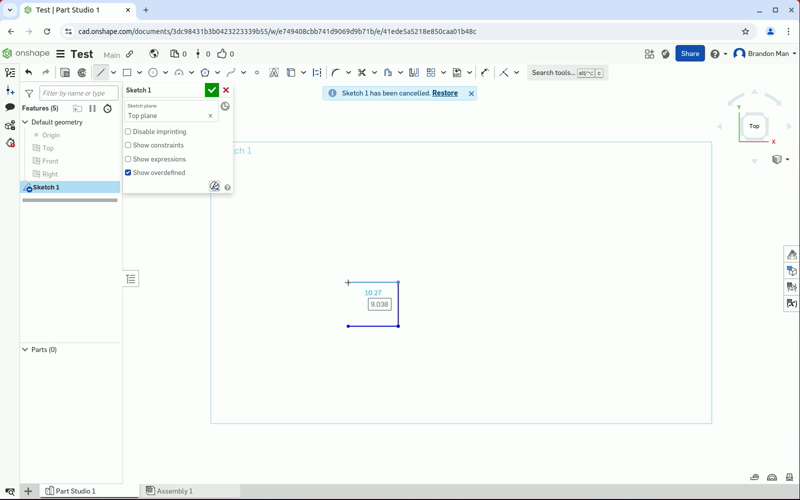
click(348, 282)
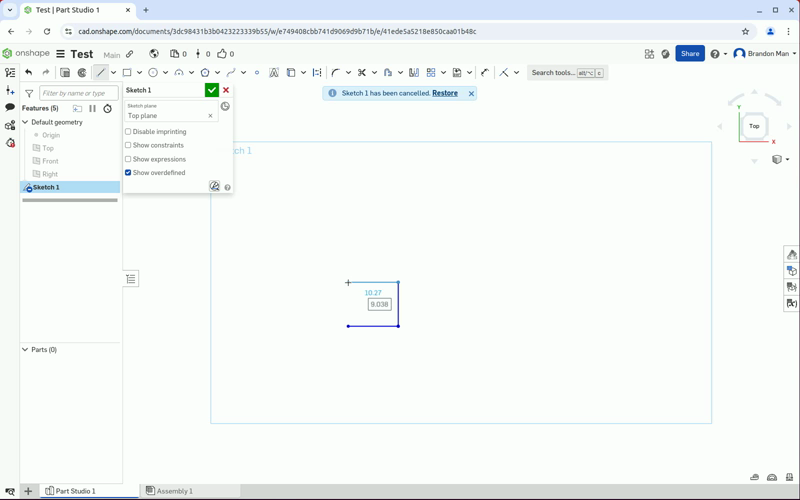
key_up(shift)
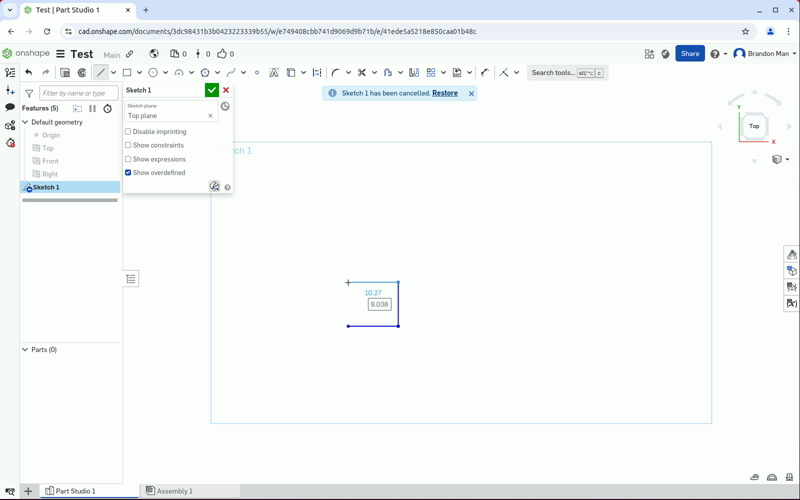
mouse_move(378, 282)
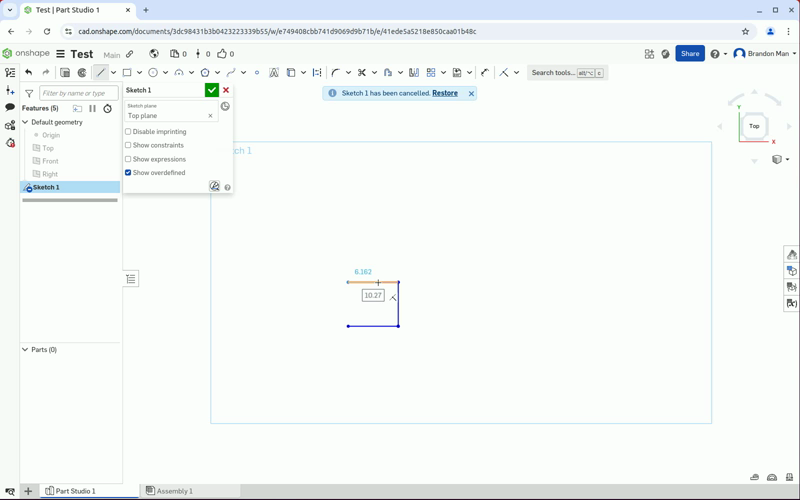
key_down(shift)
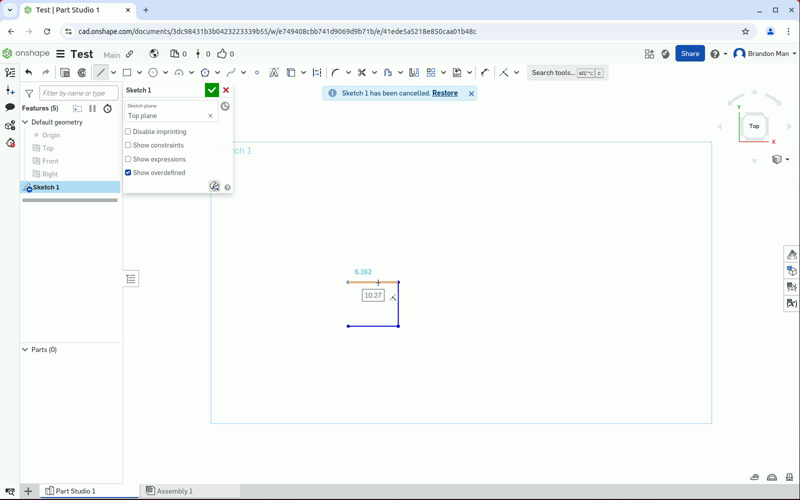
mouse_move(348, 326)
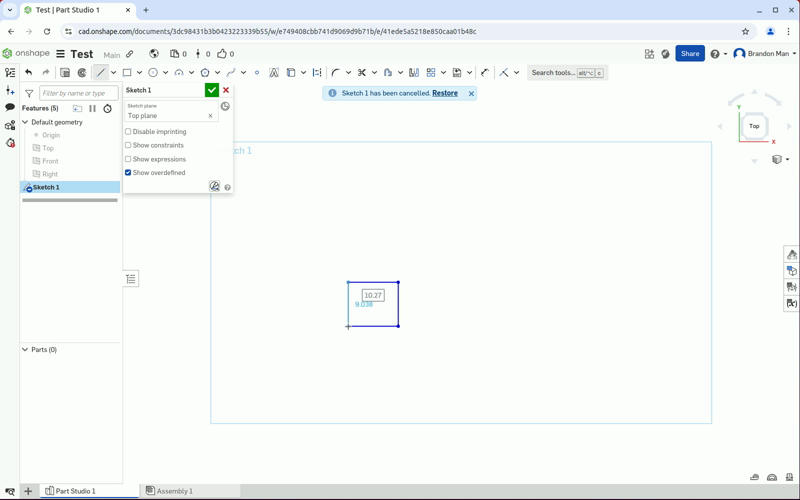
key_up(shift)
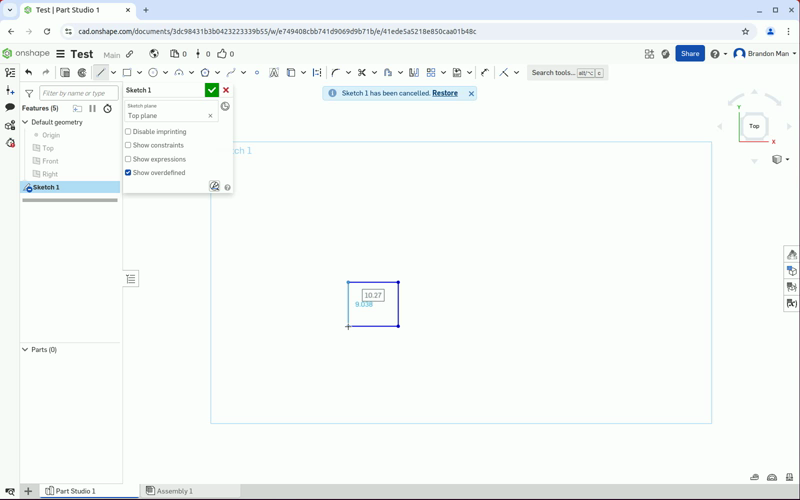
click(348, 326)
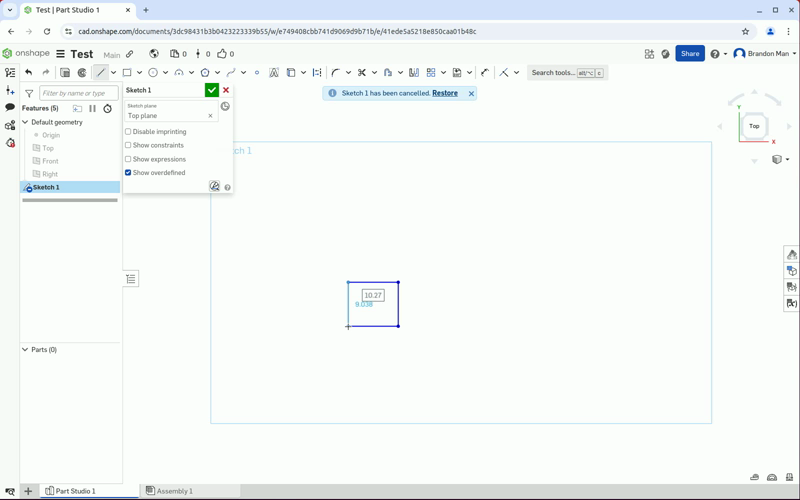
key(esc)
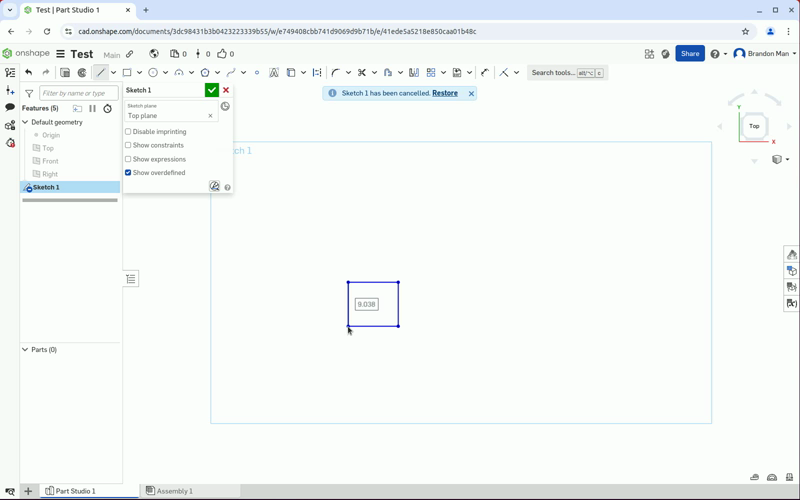
mouse_move(380, 297)
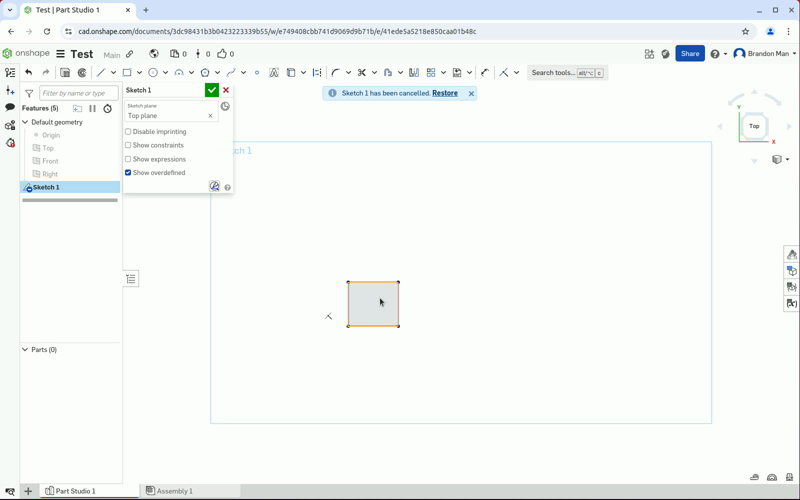
click(380, 297)
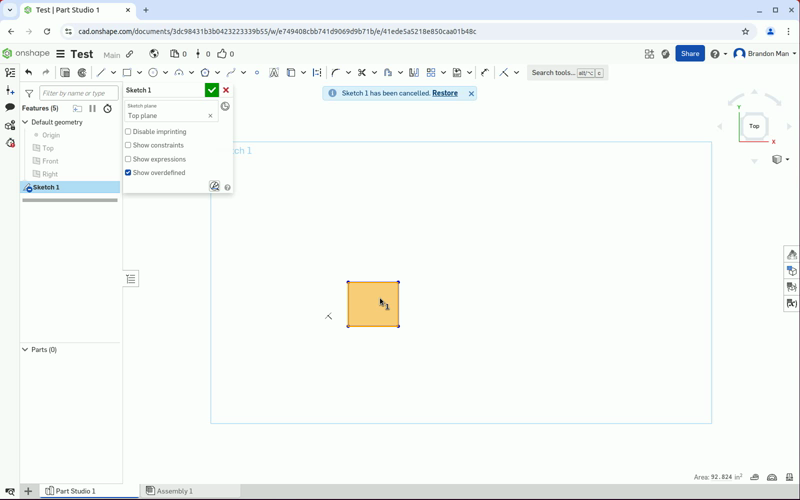
mouse_move(73, 352)
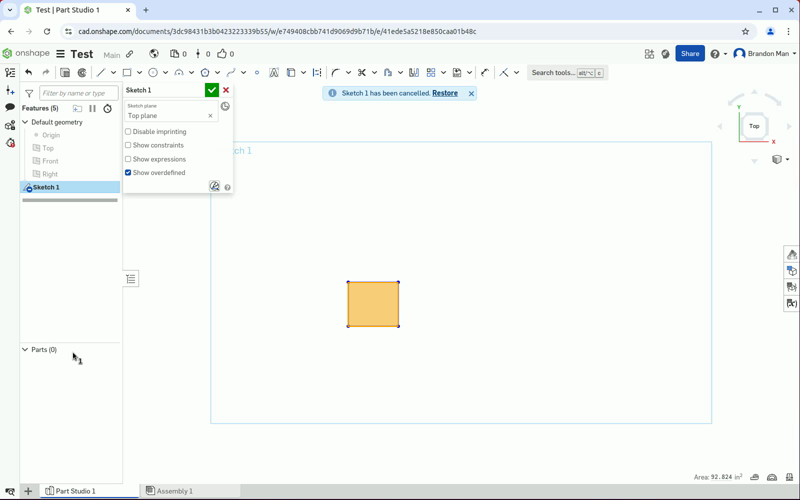
key(shift+y)
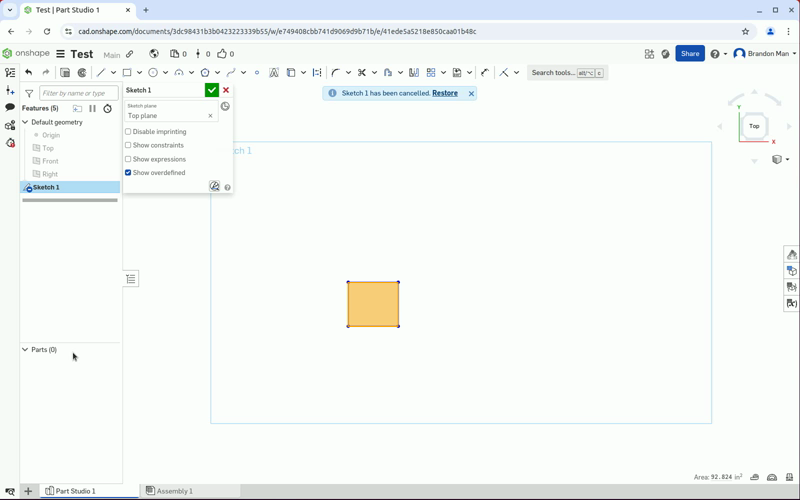
key(shift+e)
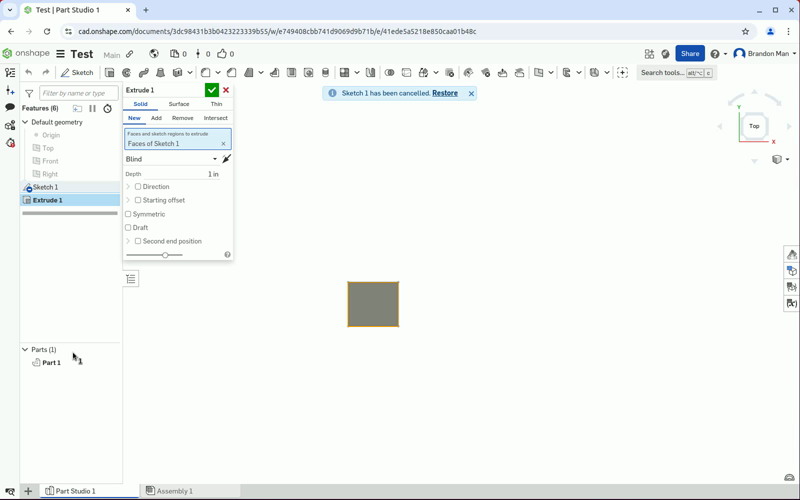
mouse_move(143, 106)
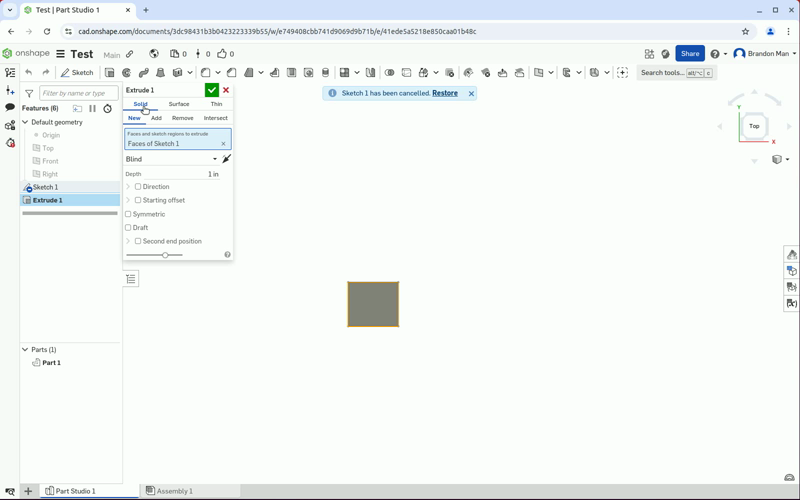
click(143, 106)
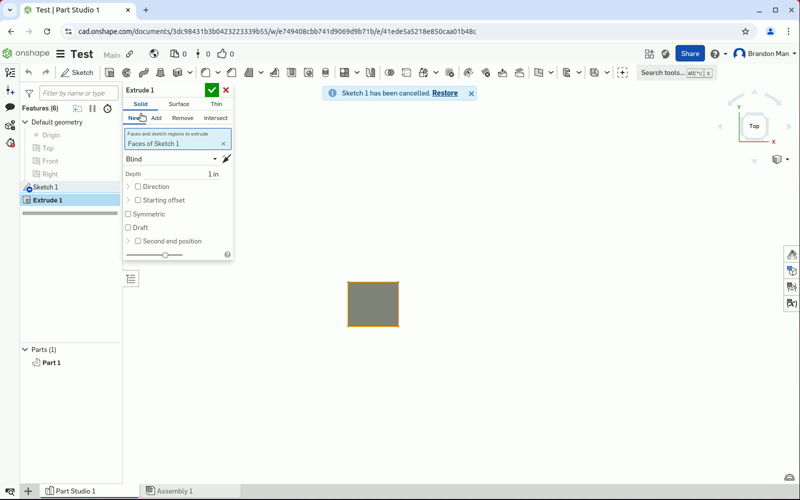
mouse_move(137, 120)
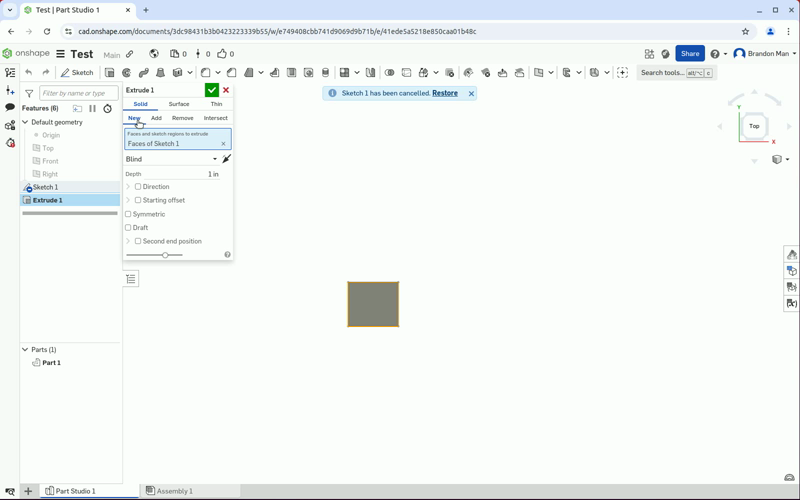
click(137, 120)
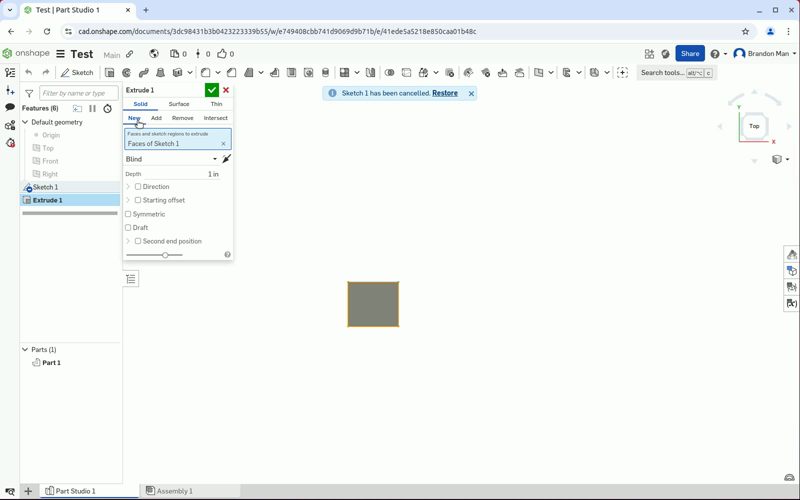
key(tab, 4)
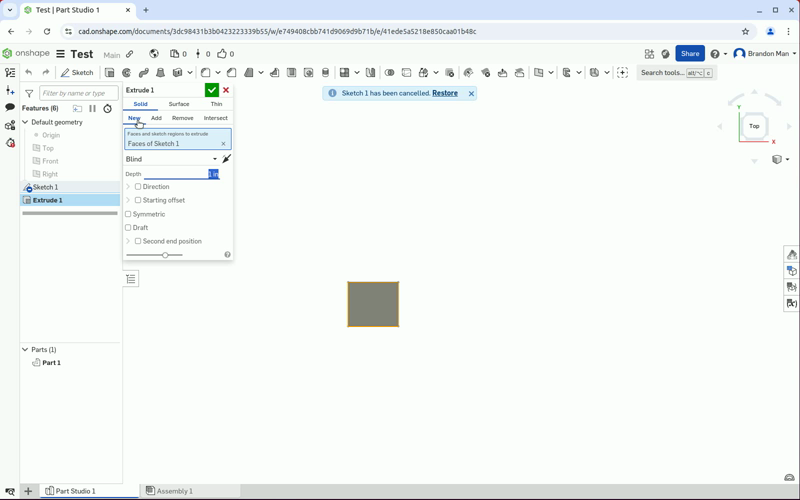
text(1.204)
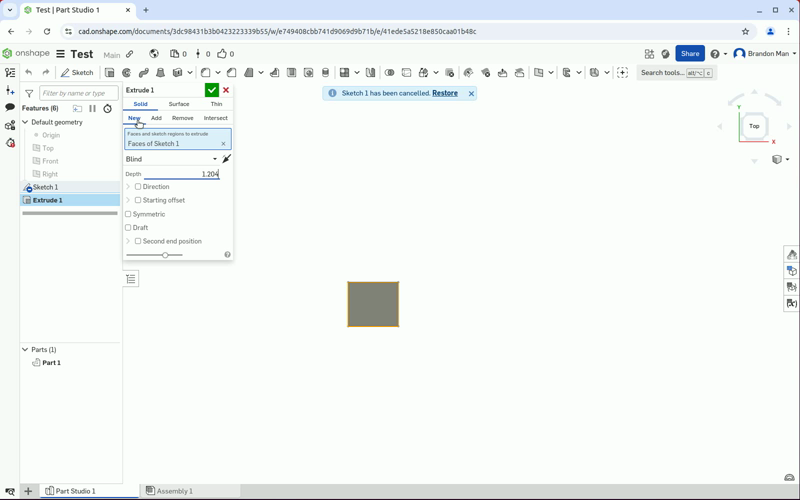
key(enter)
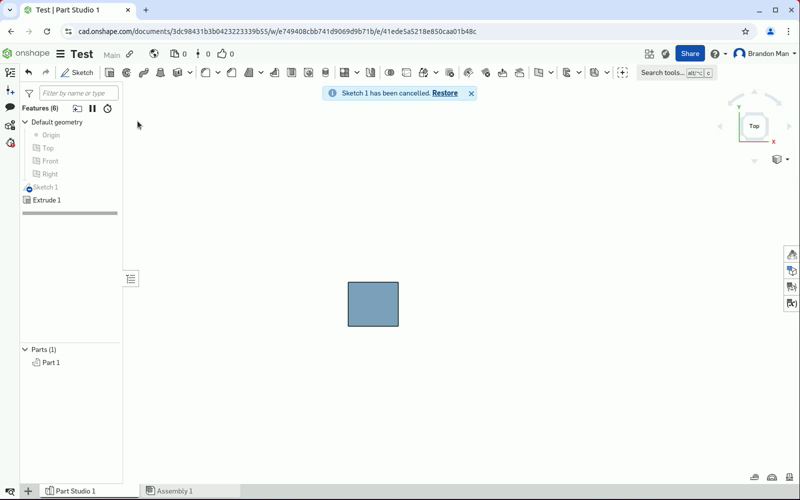
key(shift+h)
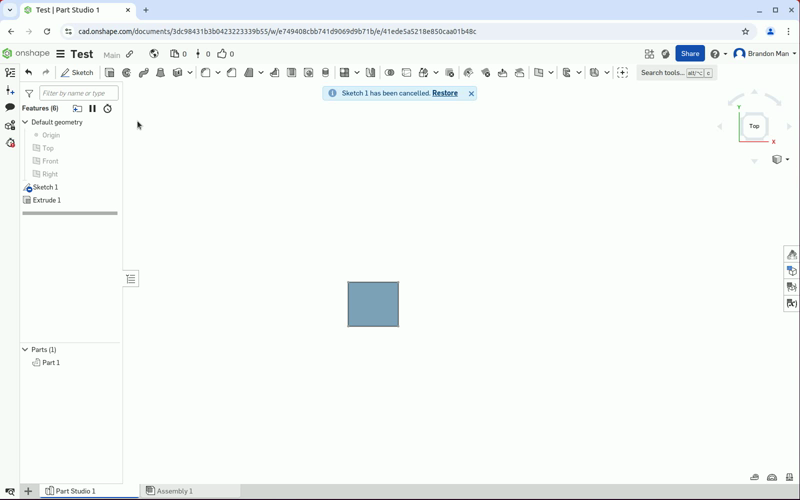
key(shift+h)
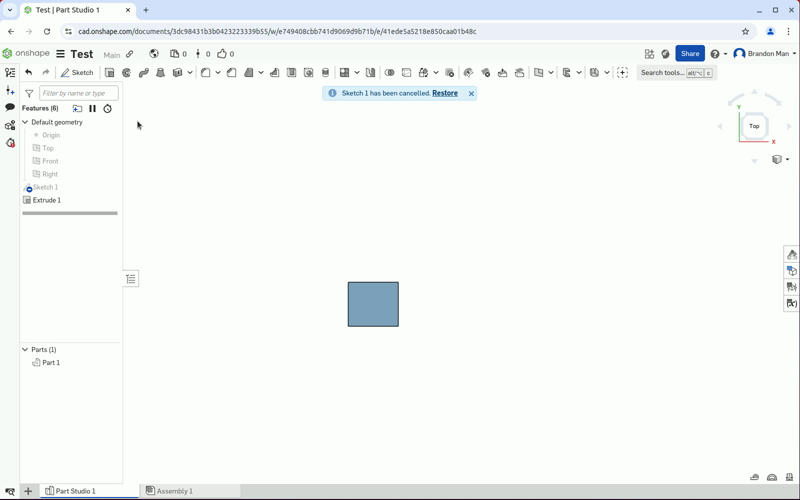
mouse_move(73, 189)
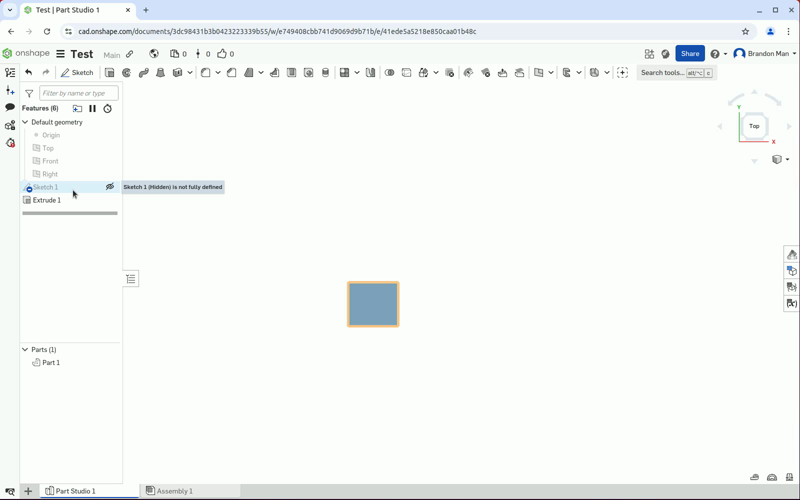
click(73, 189)
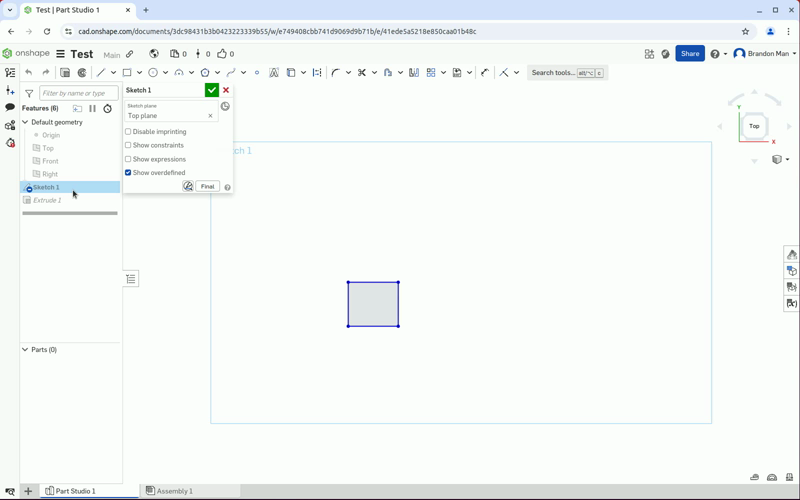
mouse_move(229, 92)
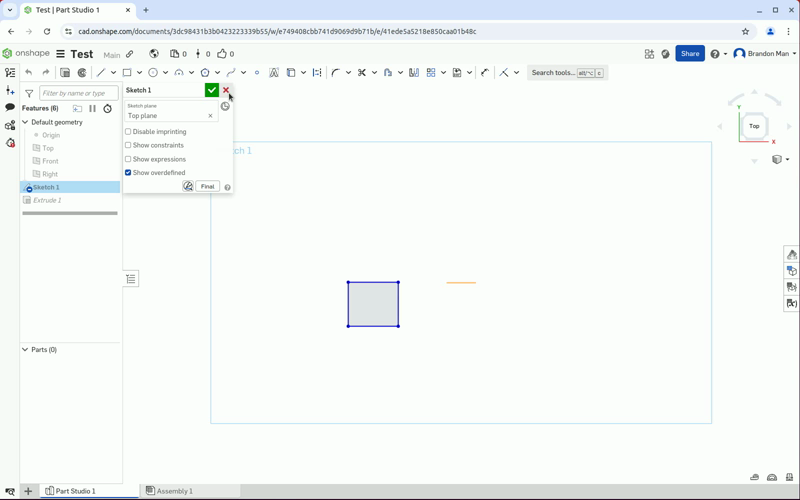
click(229, 92)
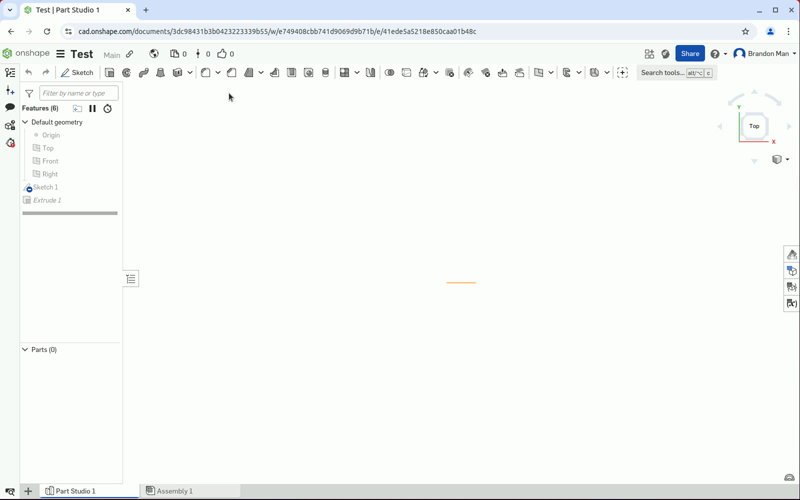
mouse_move(73, 352)
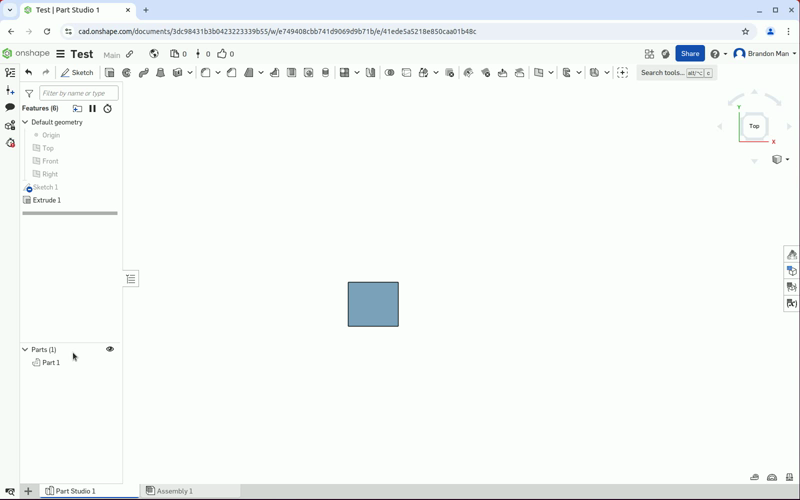
key(y)
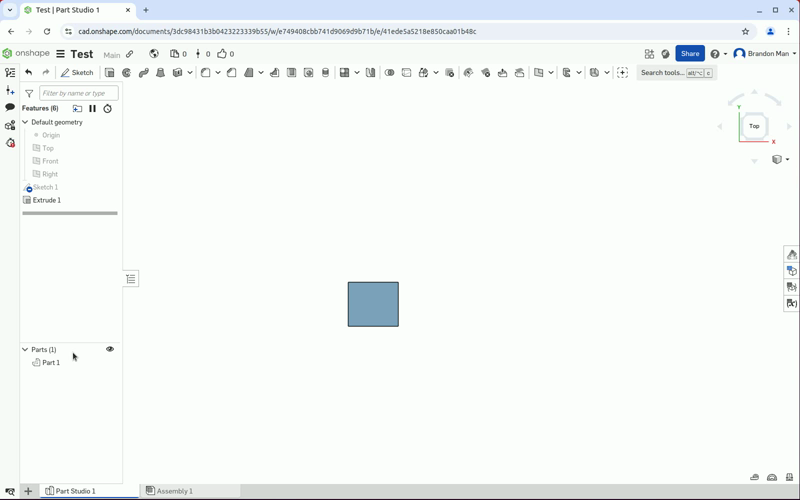
key(shift+p)
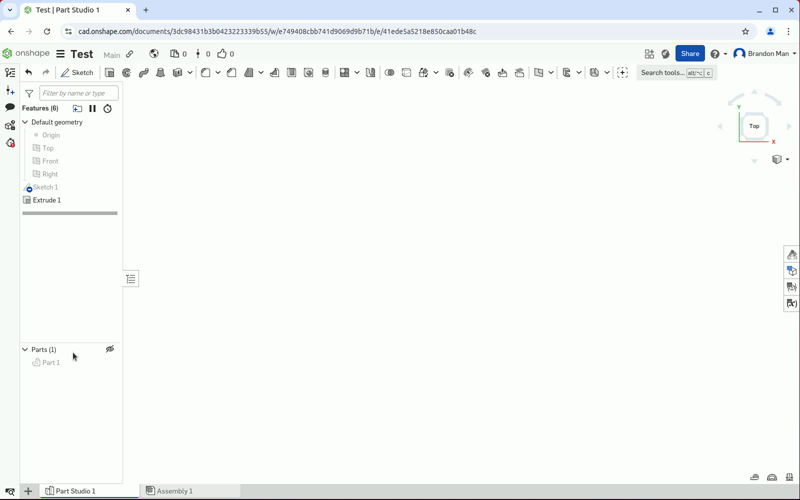
key(space)
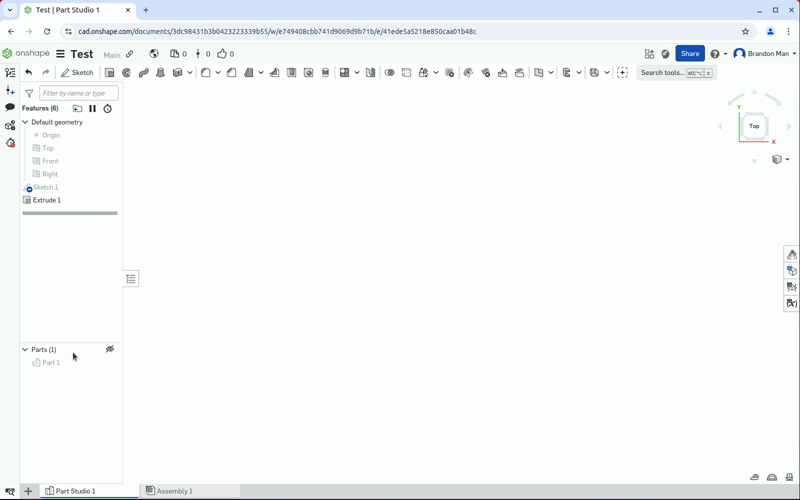
key_down(shift)
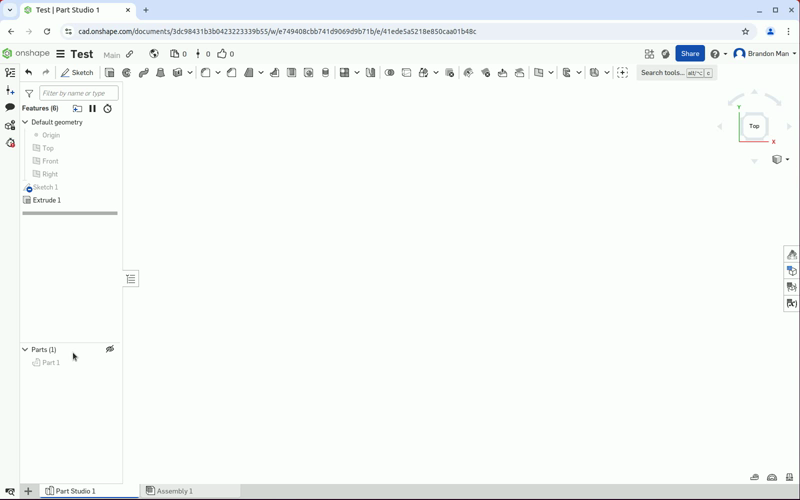
key(up)
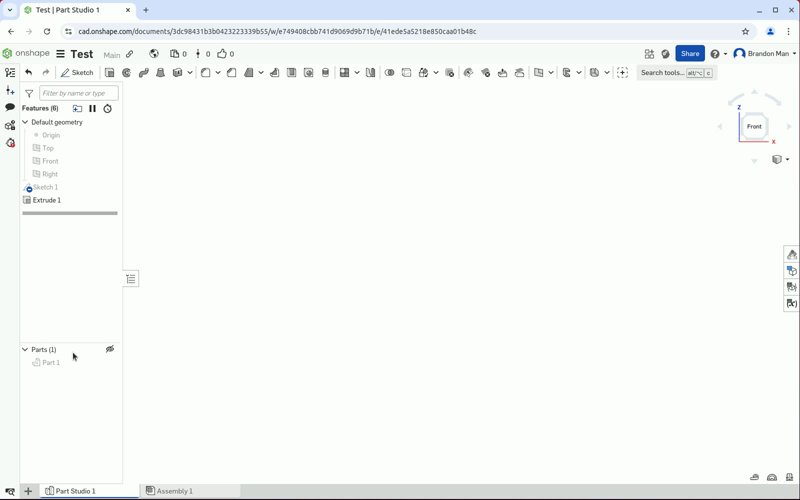
key_up(shift)
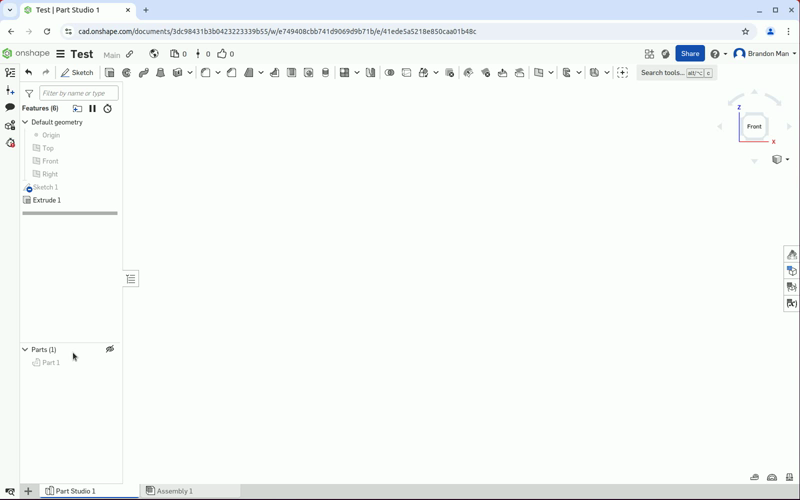
key(space)
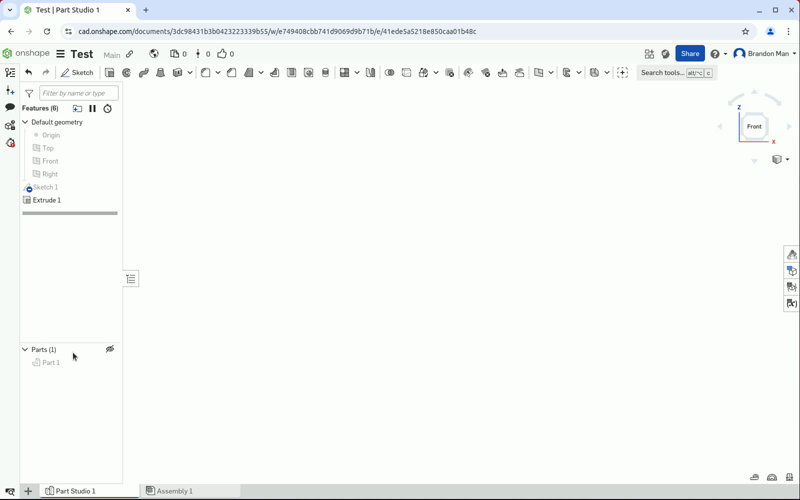
key_down(shift)
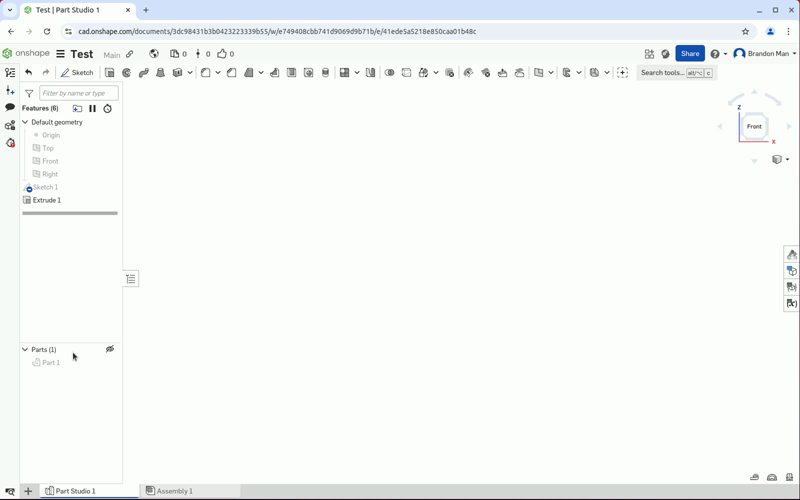
key(left)
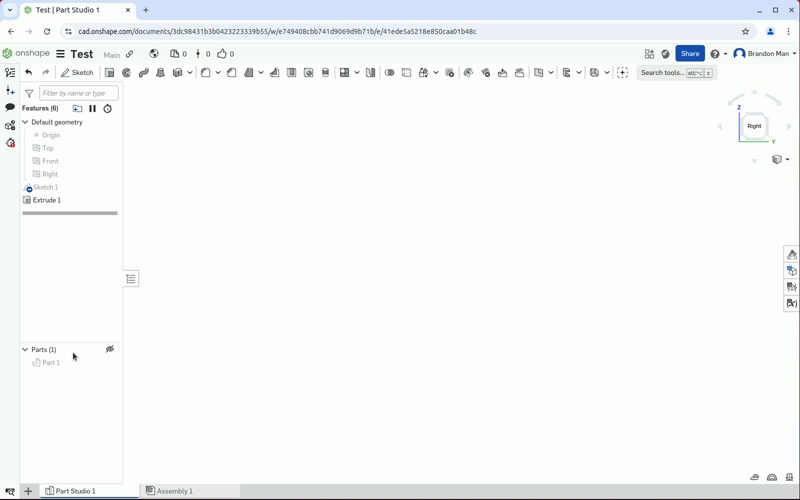
key_up(shift)
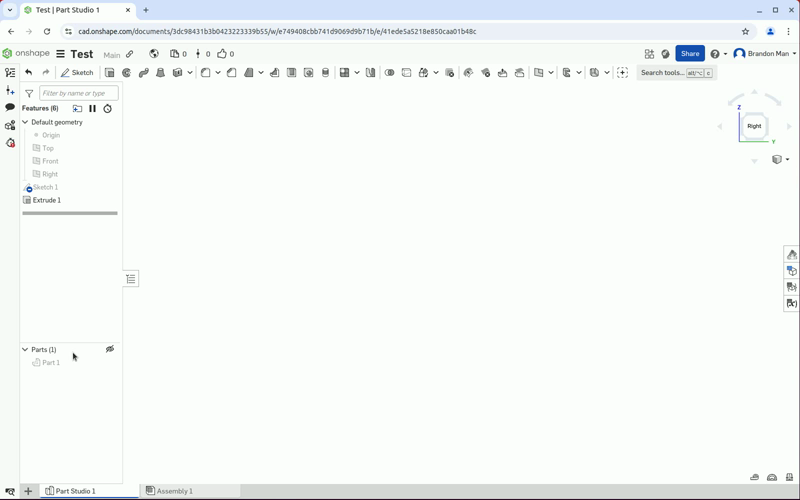
mouse_move(73, 352)
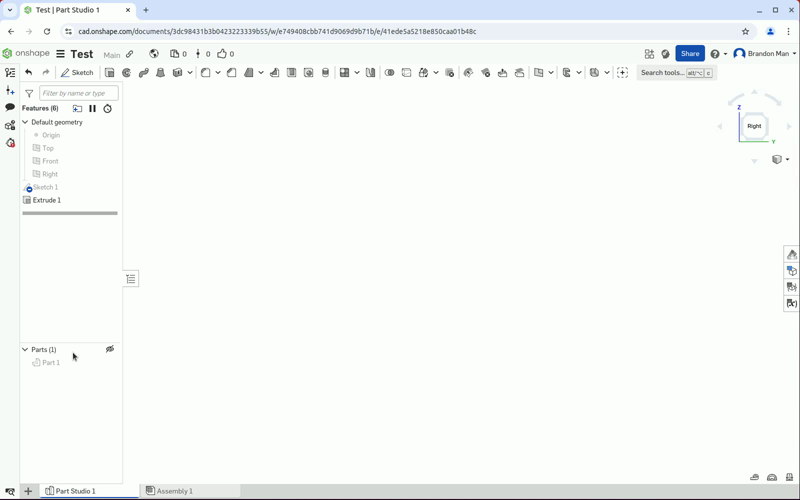
key(shift+y)
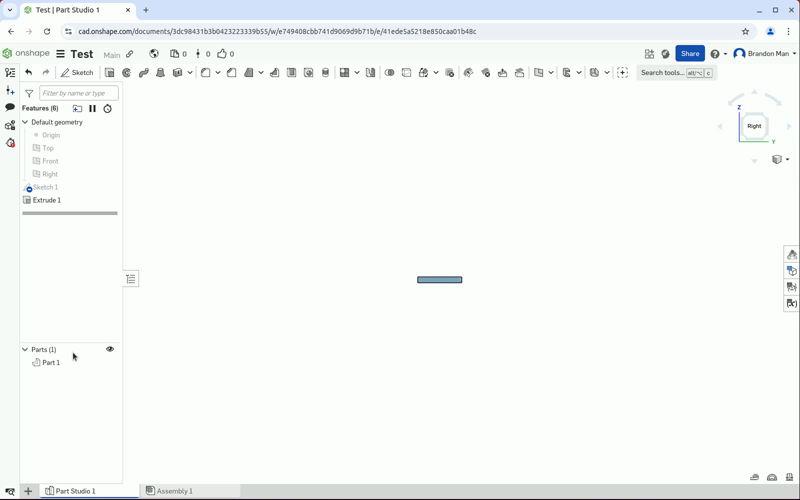
mouse_move(541, 75)
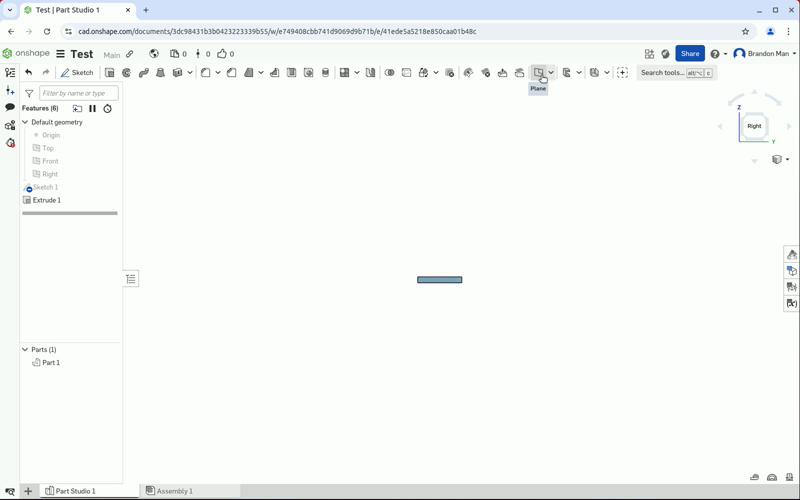
click(541, 75)
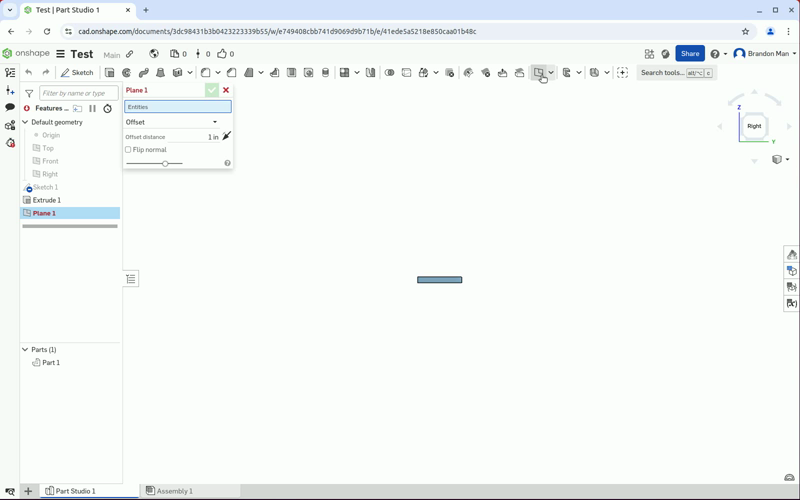
mouse_move(73, 176)
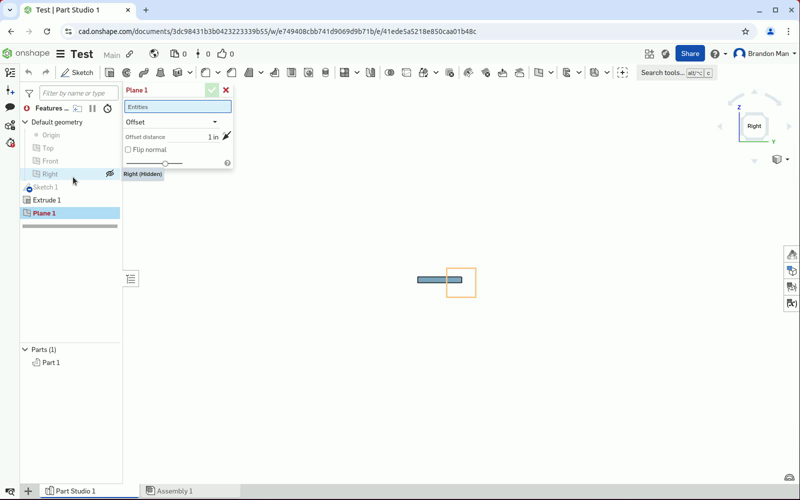
click(73, 176)
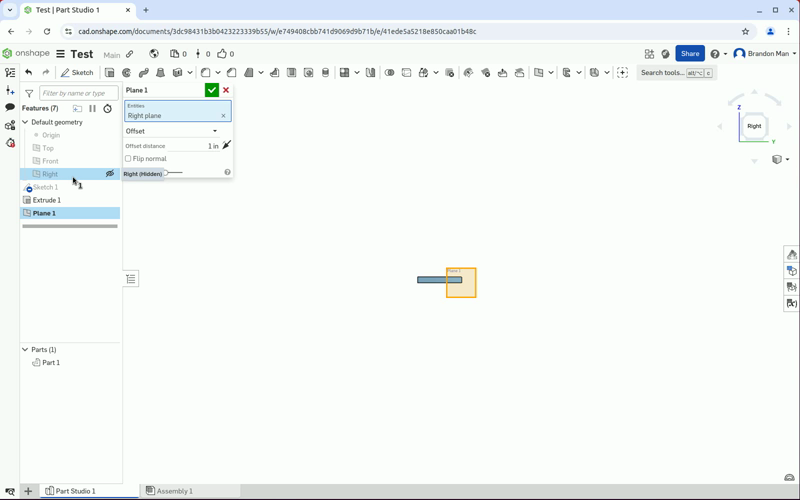
key(tab, 2)
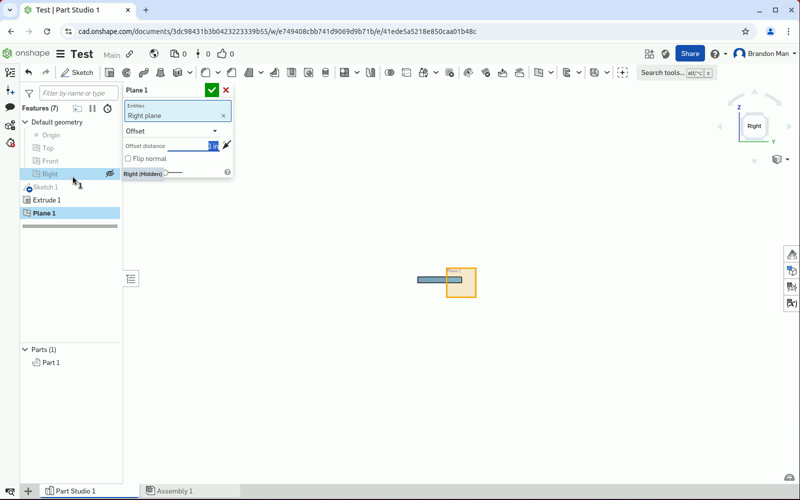
text(23.108)
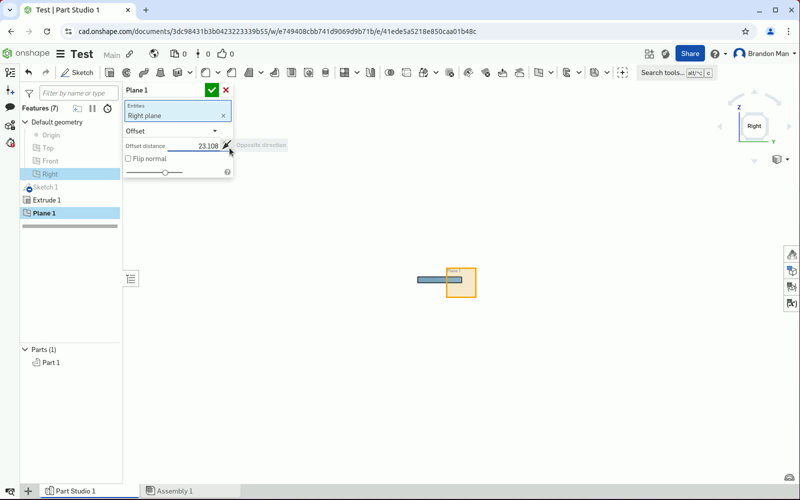
mouse_move(229, 147)
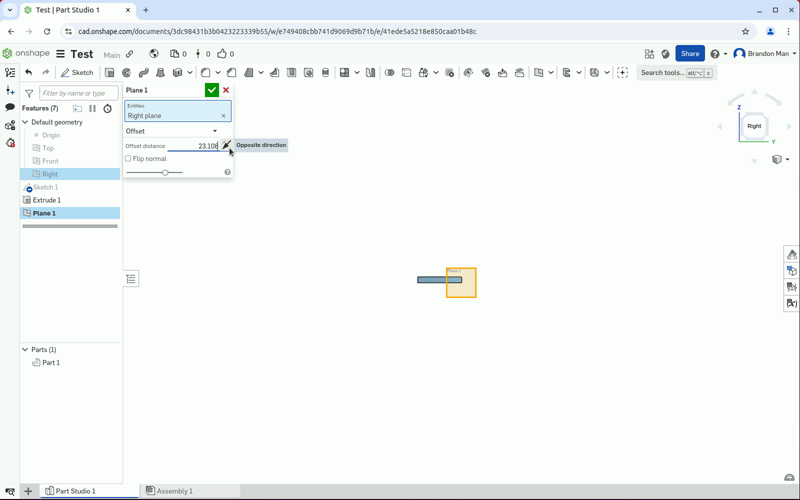
click(229, 147)
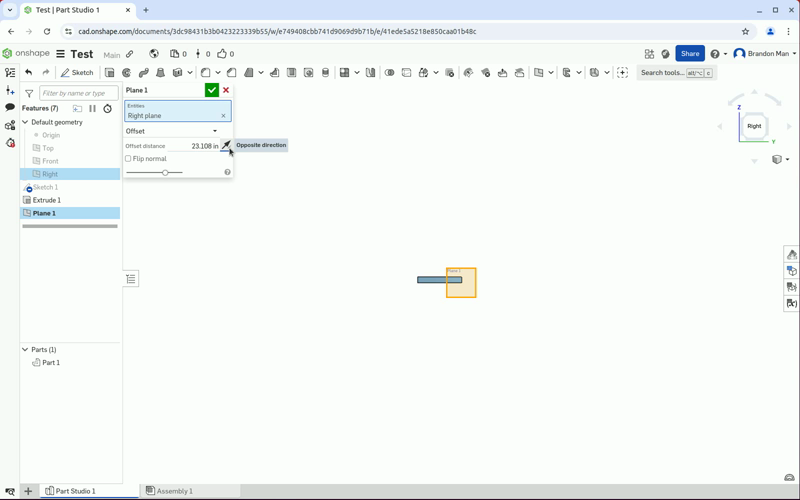
key(enter, 2)
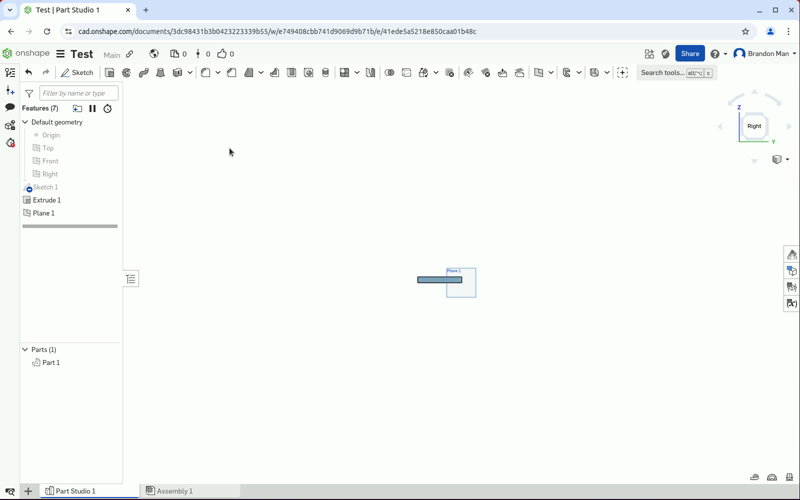
key(shift+s)
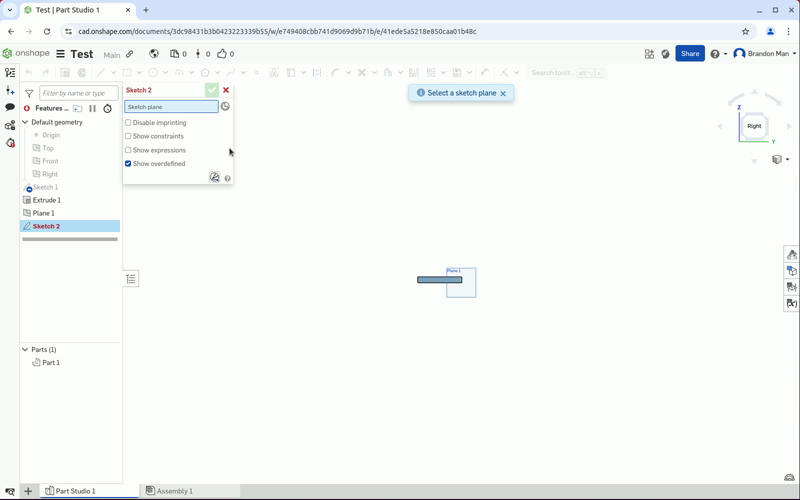
mouse_move(73, 215)
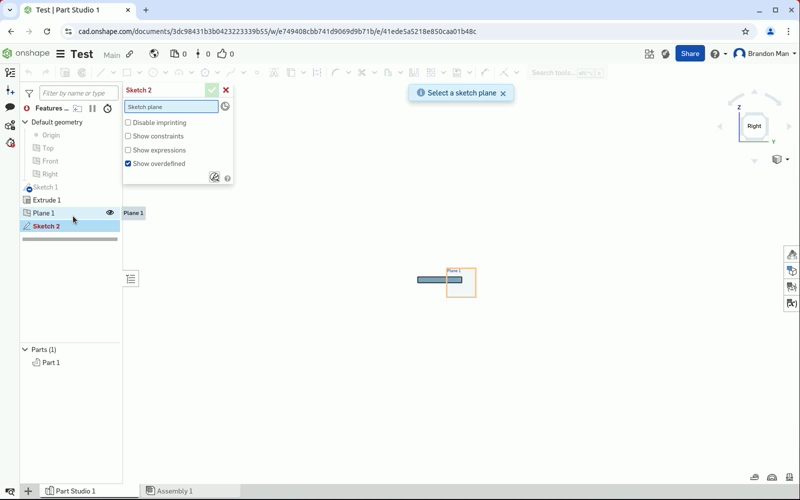
click(73, 215)
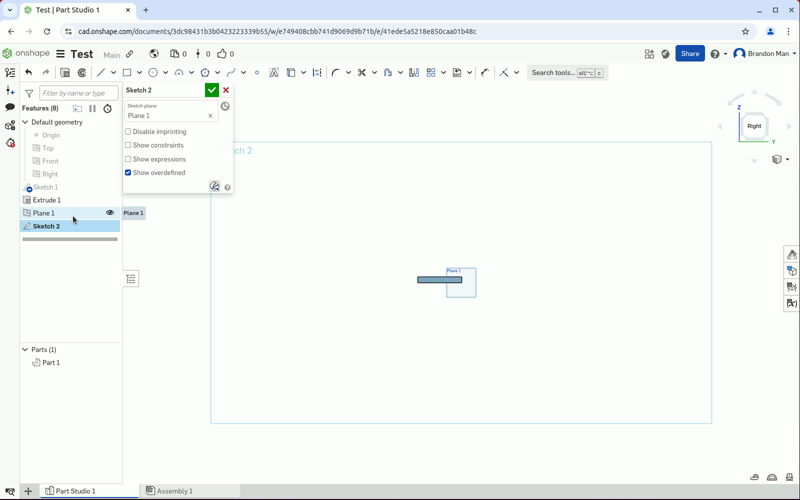
mouse_move(73, 352)
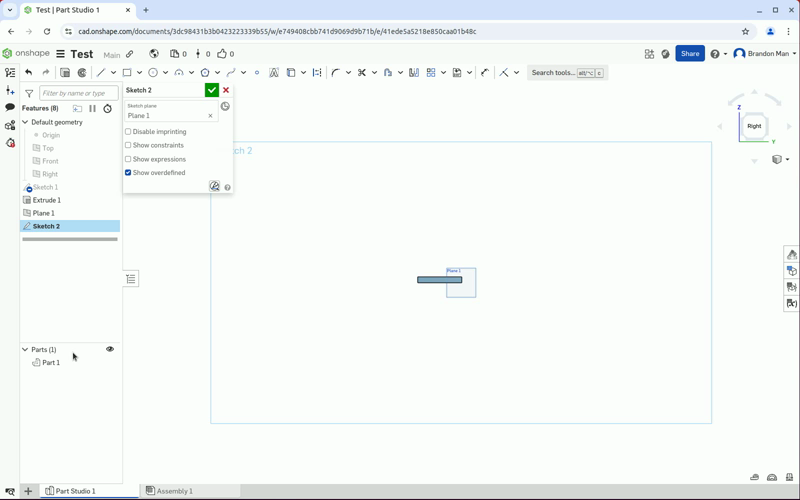
key(y)
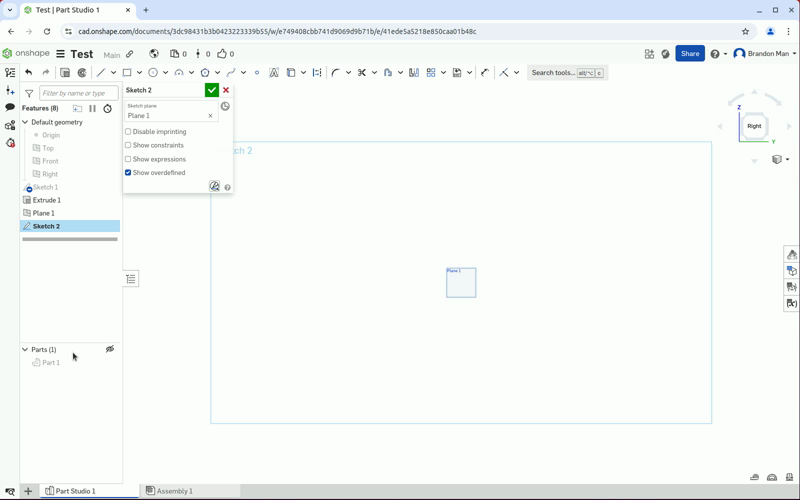
key(l)
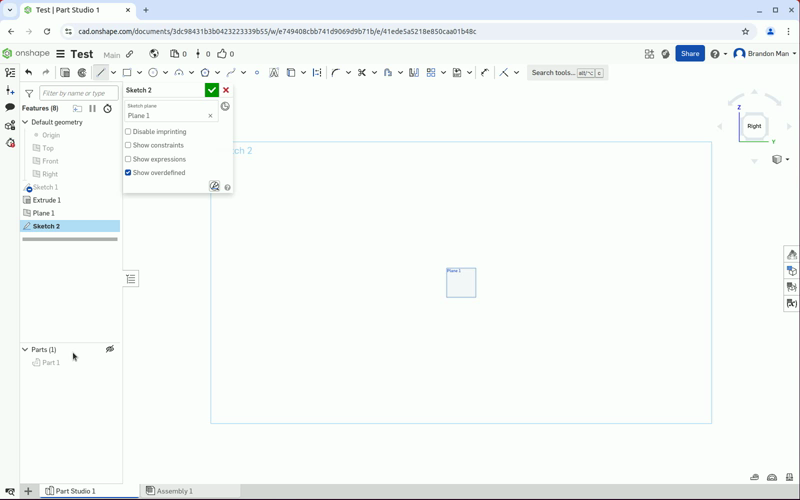
key_down(shift)
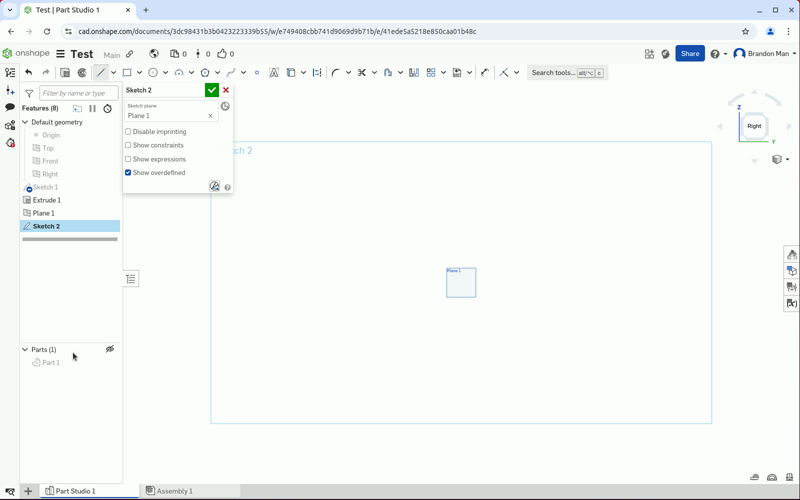
mouse_move(427, 276)
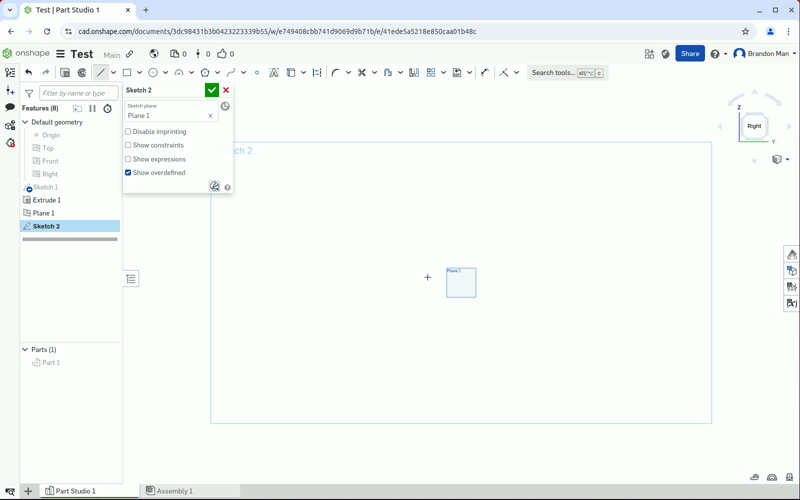
click(427, 276)
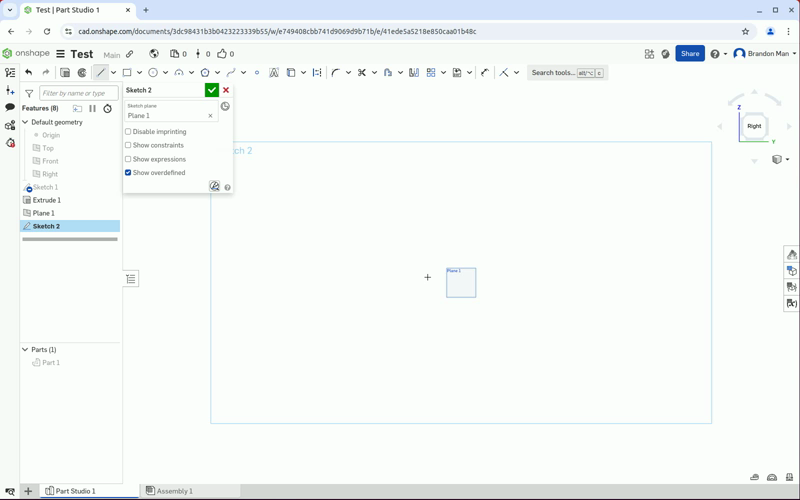
key_up(shift)
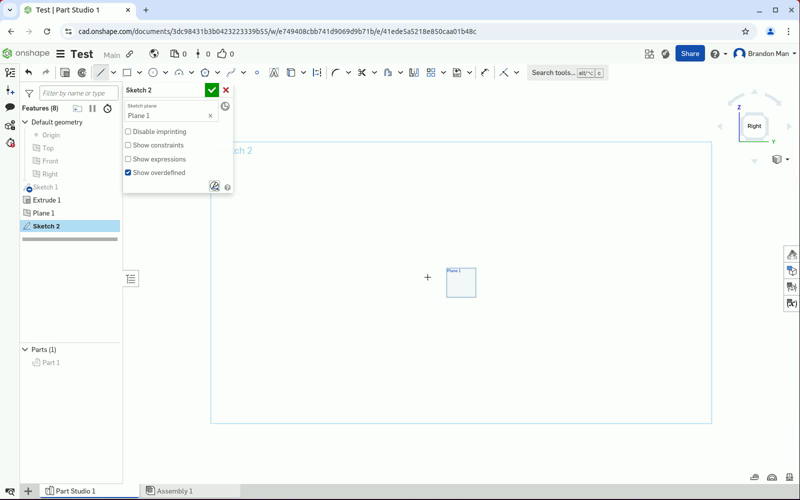
key_down(shift)
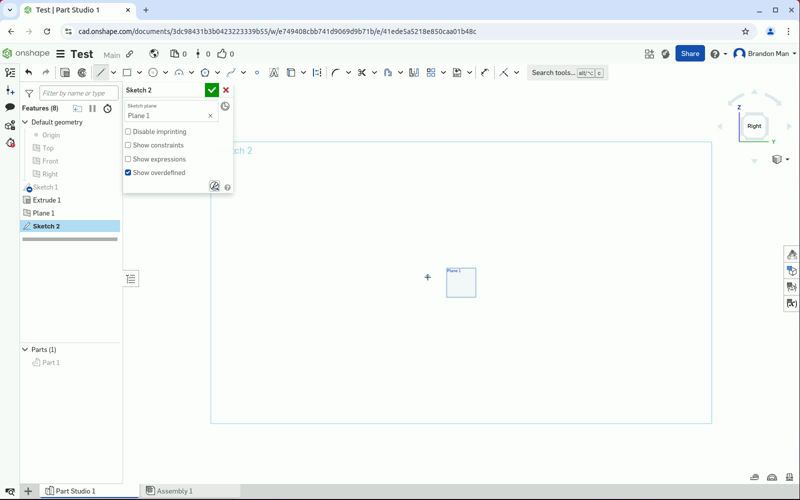
mouse_move(457, 276)
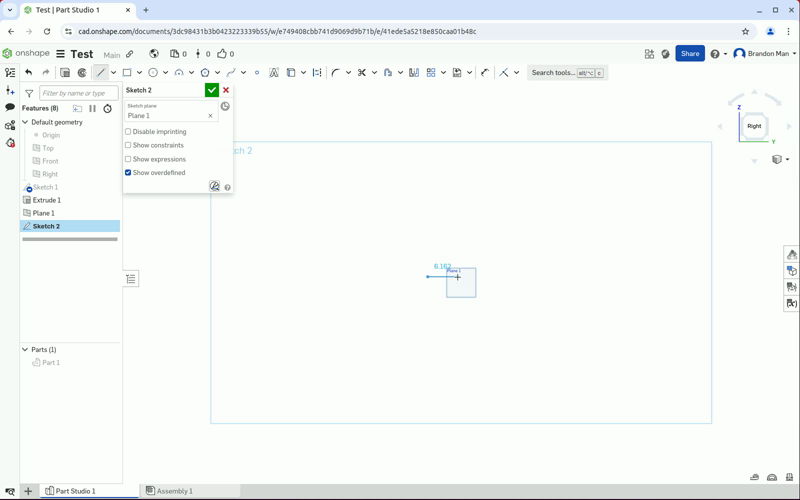
mouse_move(439, 276)
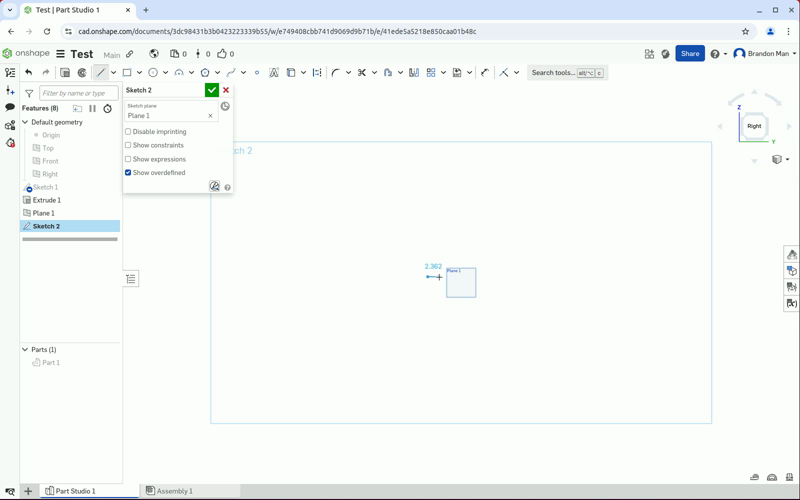
click(439, 276)
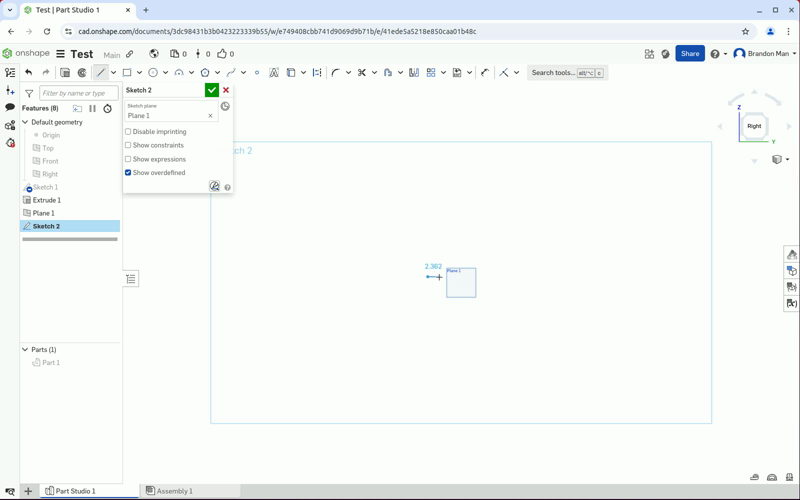
key_up(shift)
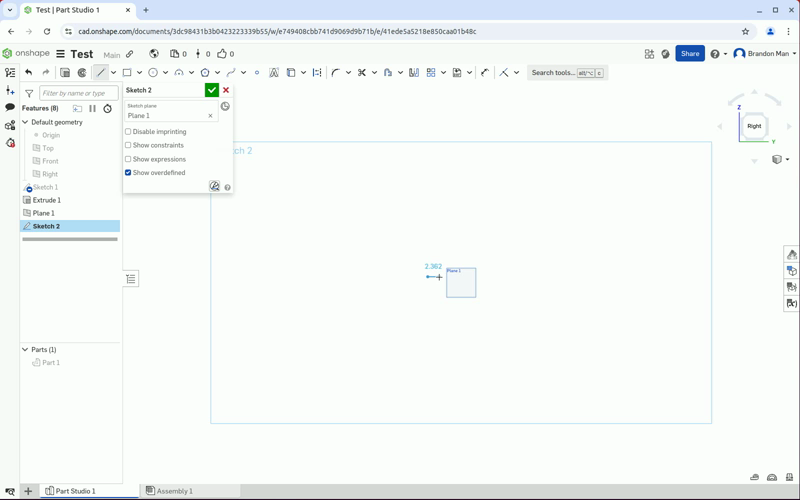
key_down(shift)
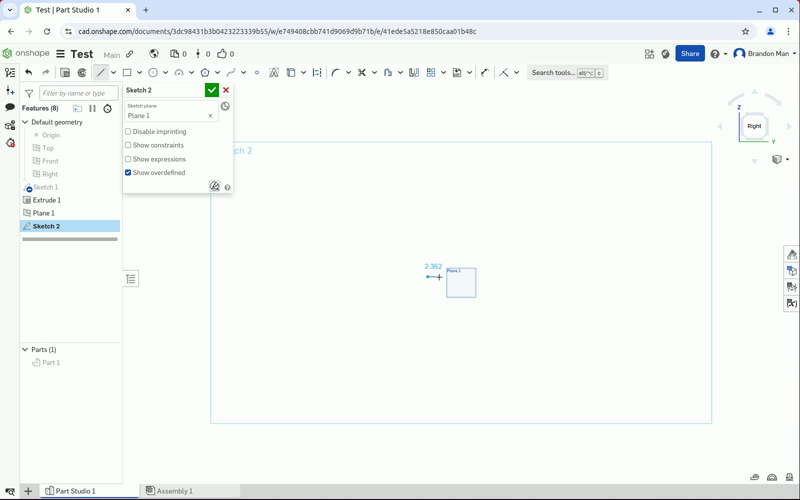
mouse_move(469, 276)
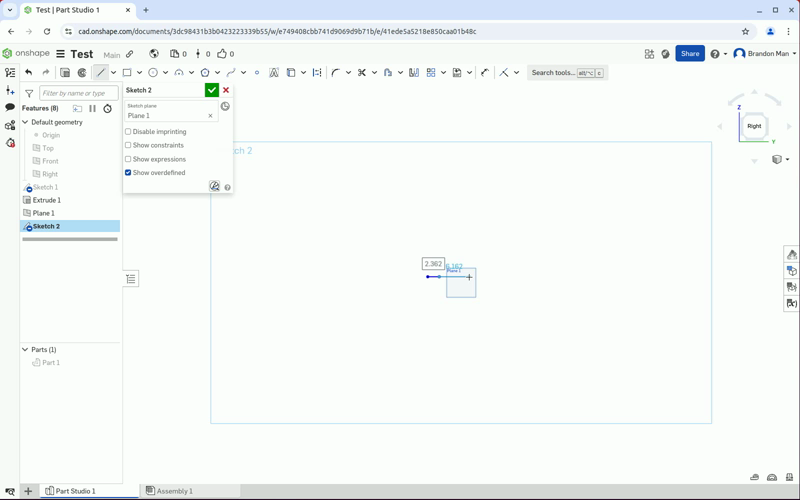
mouse_move(451, 276)
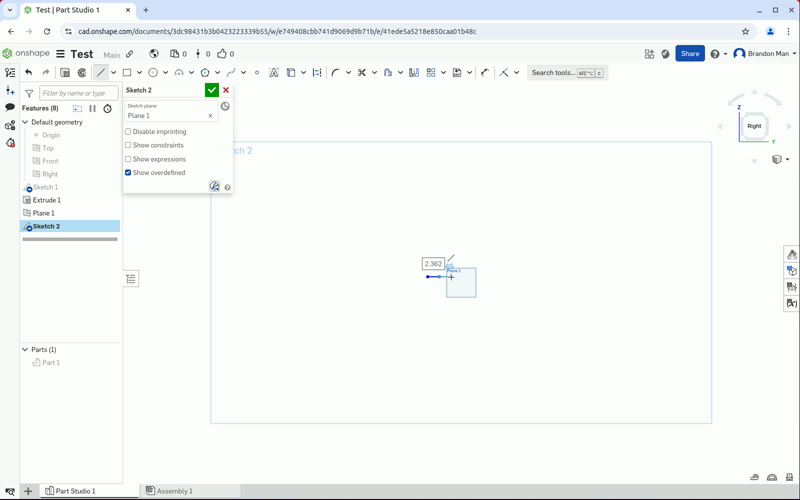
click(451, 276)
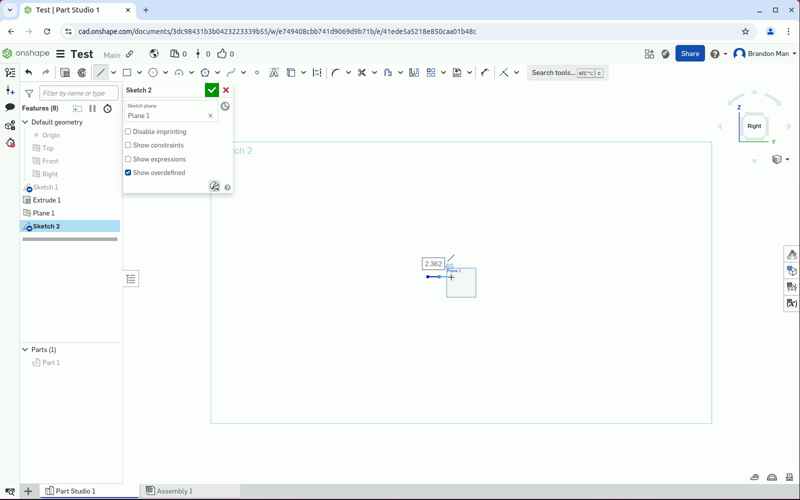
key_up(shift)
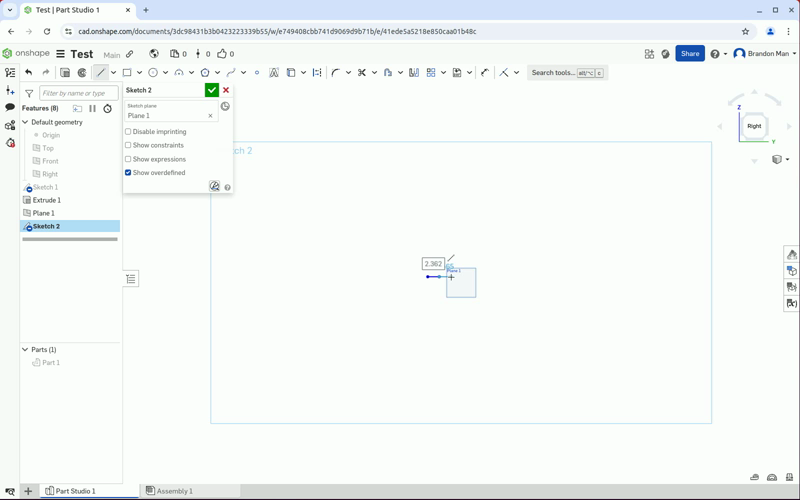
key_down(shift)
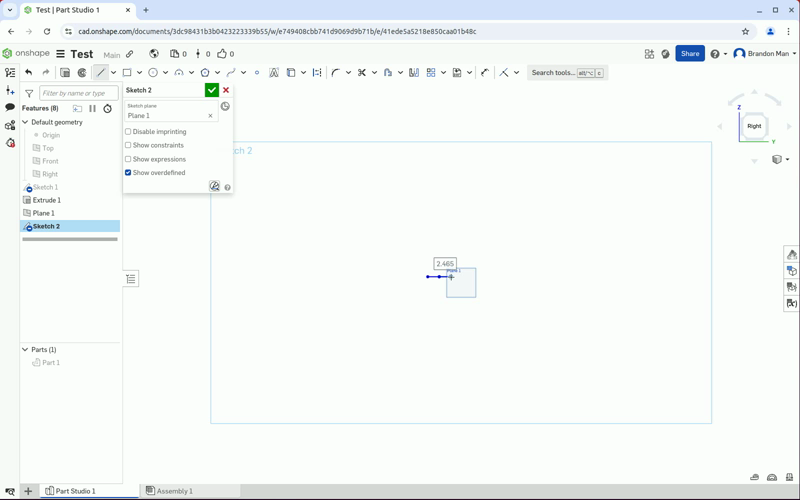
mouse_move(481, 276)
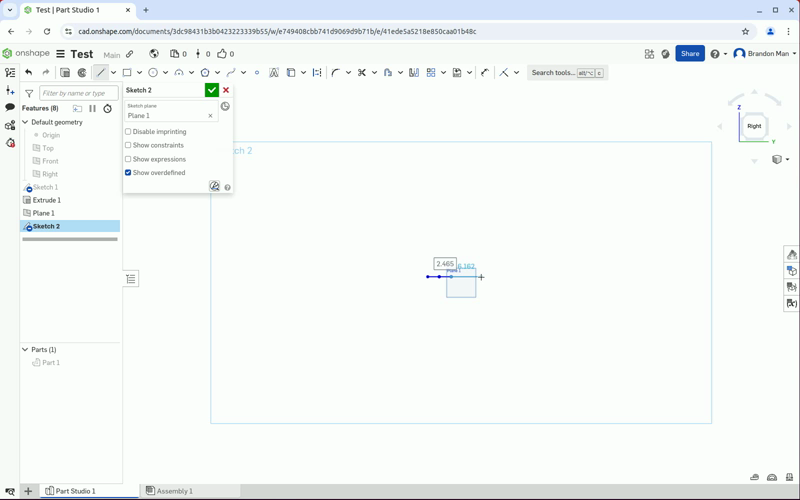
mouse_move(451, 248)
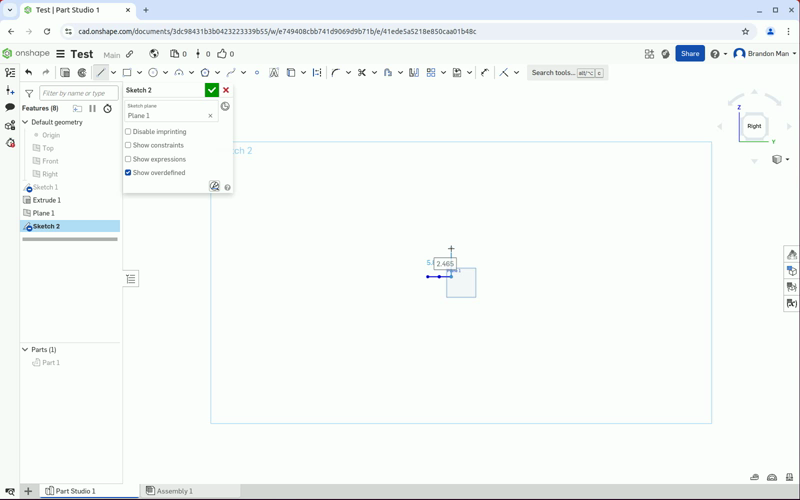
click(451, 248)
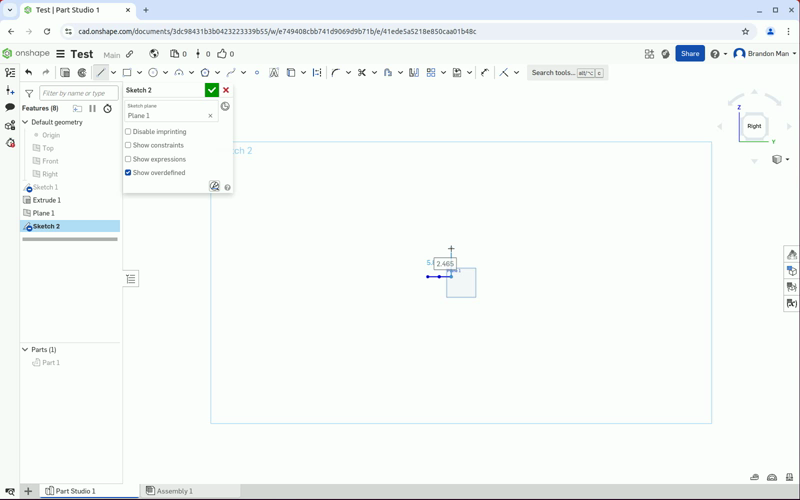
key_up(shift)
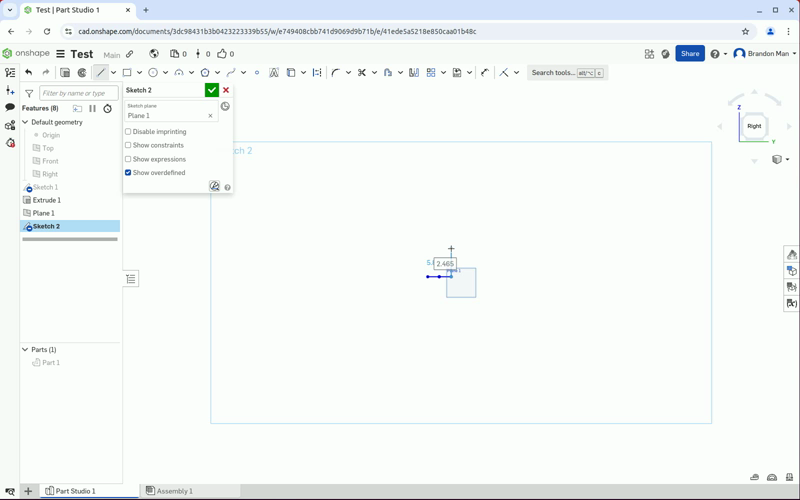
key_down(shift)
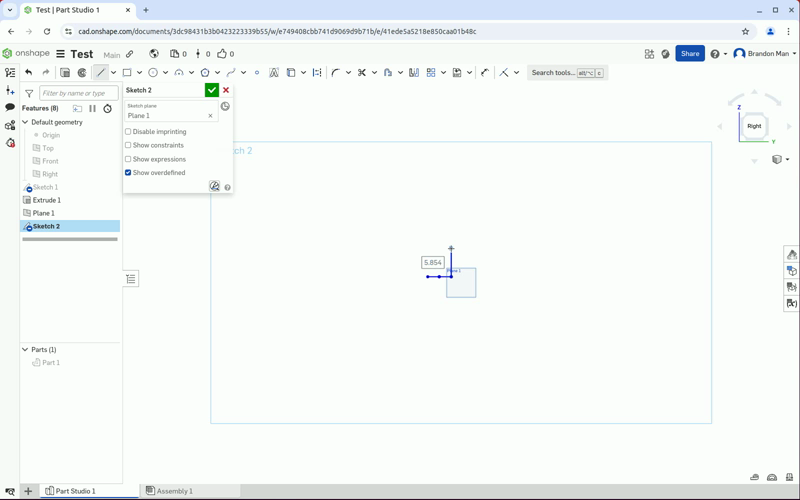
mouse_move(481, 248)
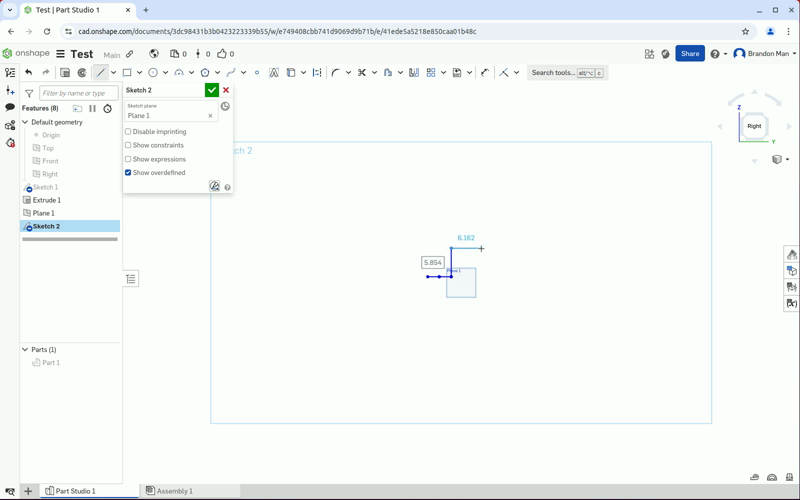
mouse_move(427, 248)
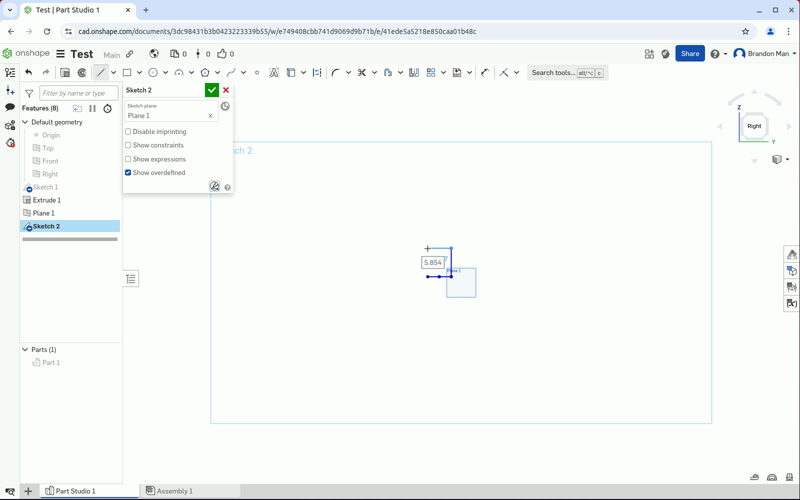
click(427, 248)
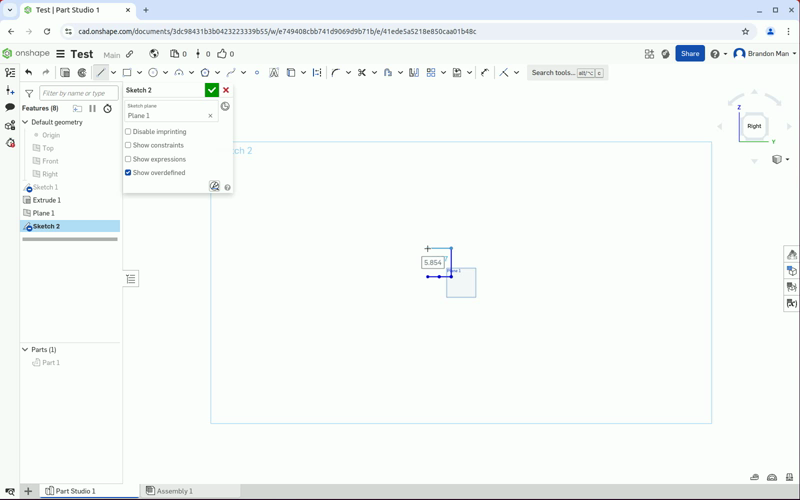
key_up(shift)
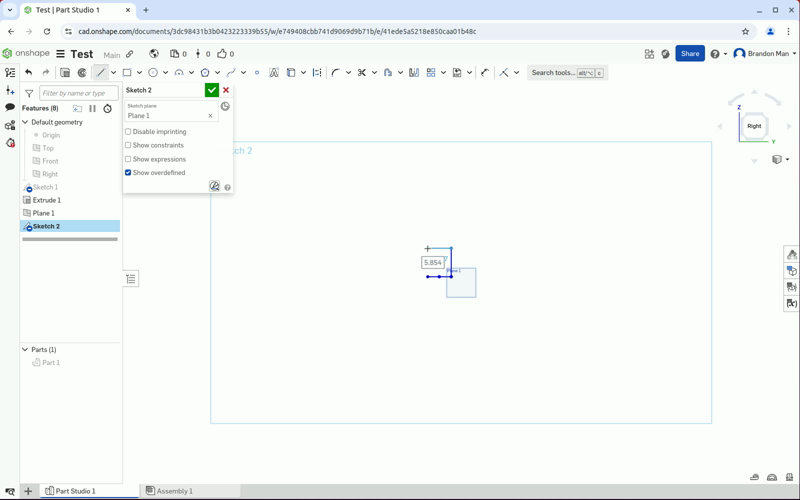
mouse_move(457, 248)
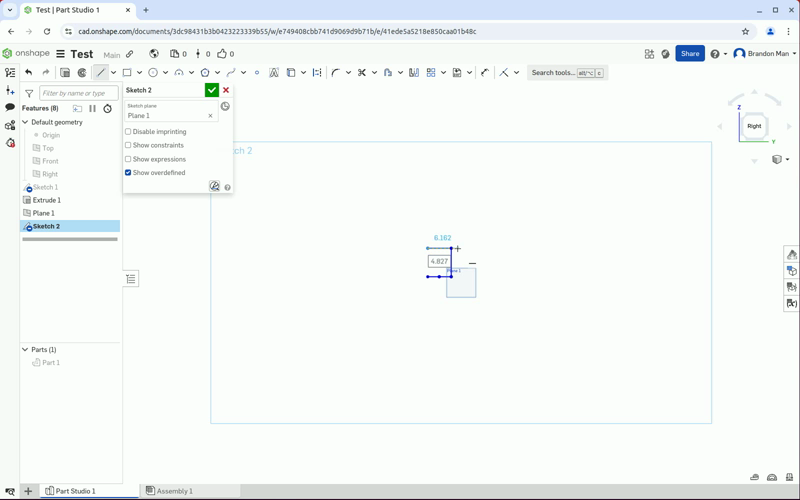
key_down(shift)
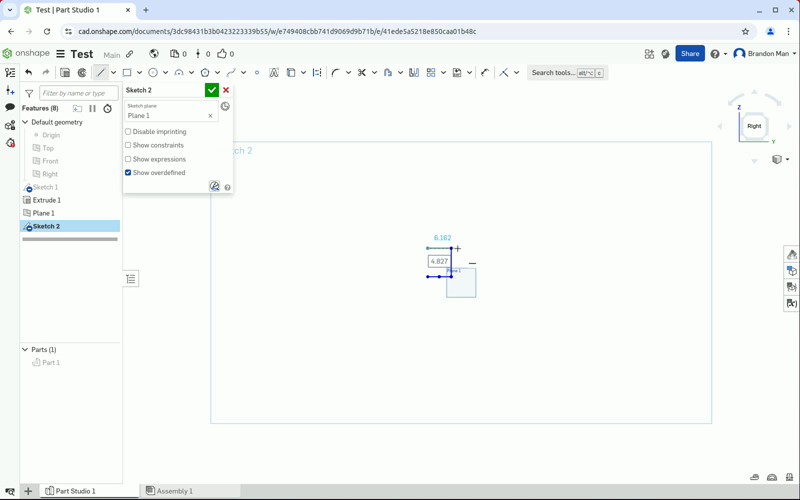
mouse_move(427, 276)
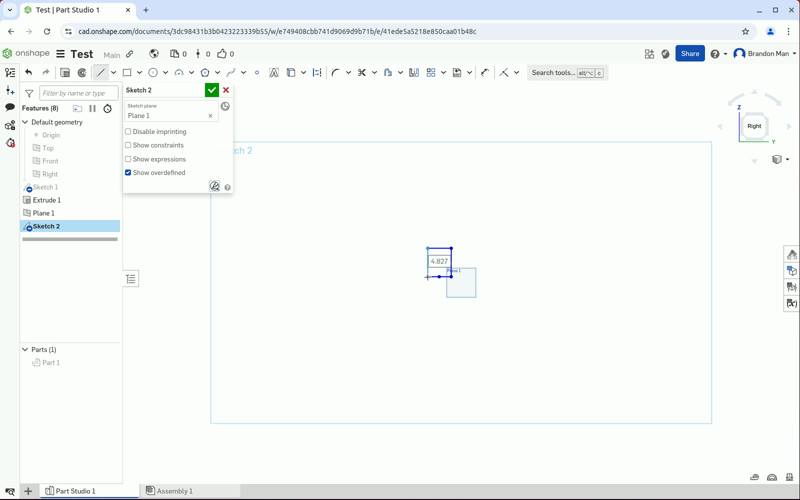
key_up(shift)
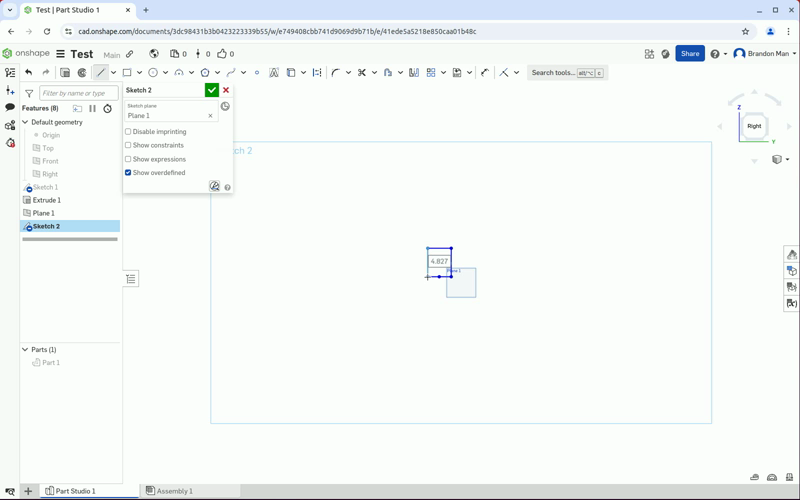
click(427, 276)
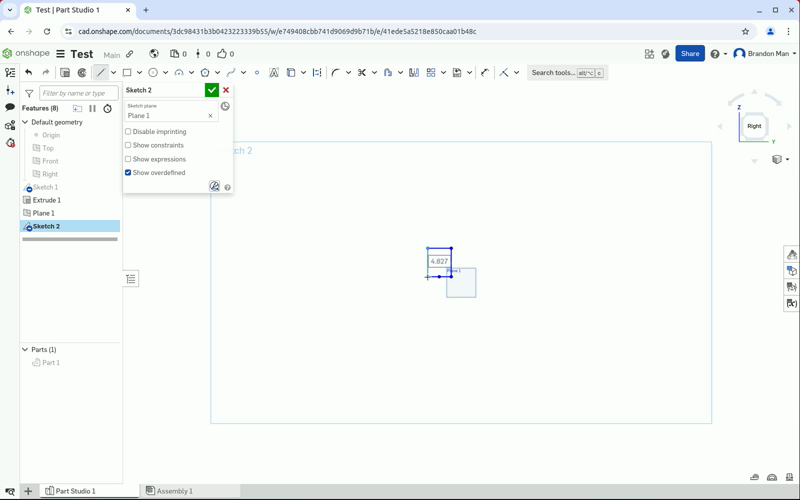
key(esc)
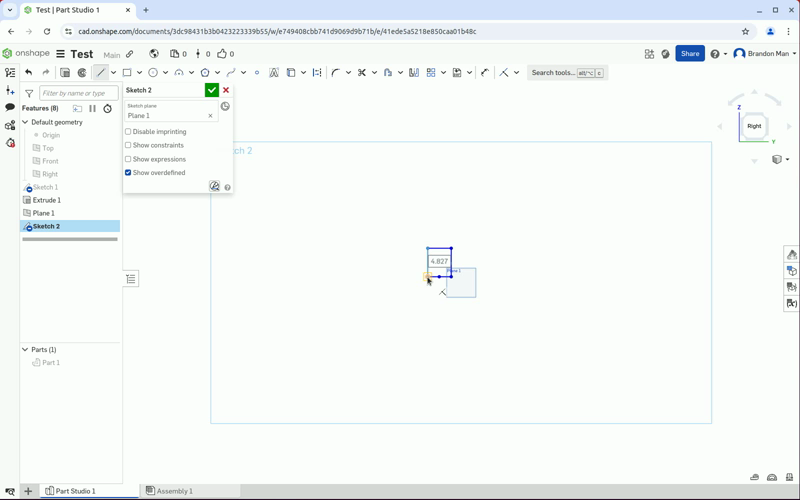
mouse_move(440, 275)
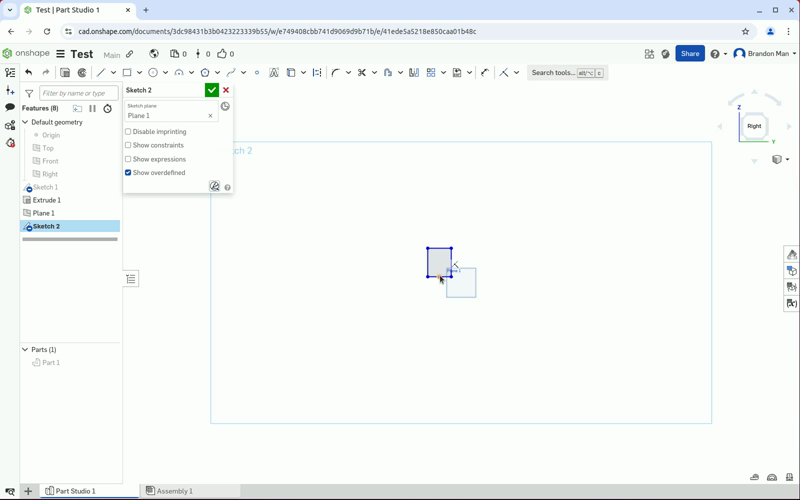
scroll(6)
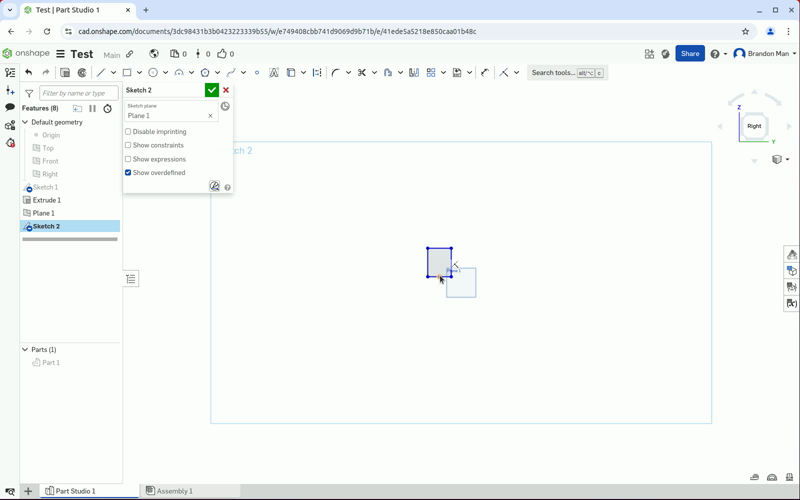
scroll(6)
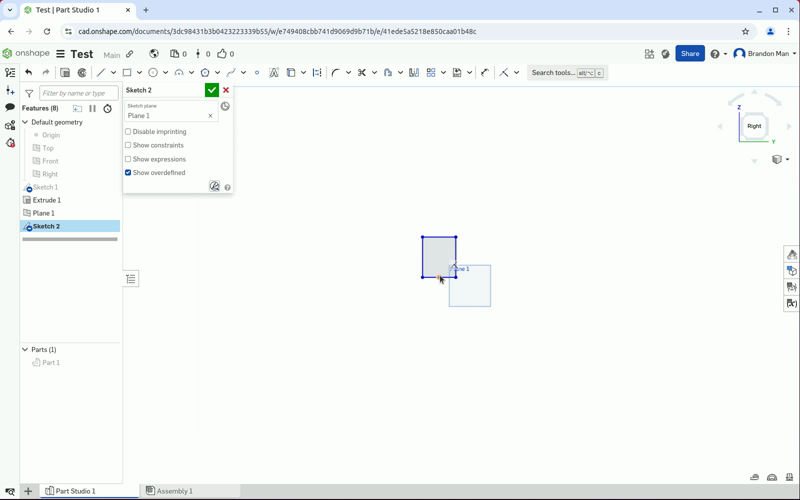
scroll(6)
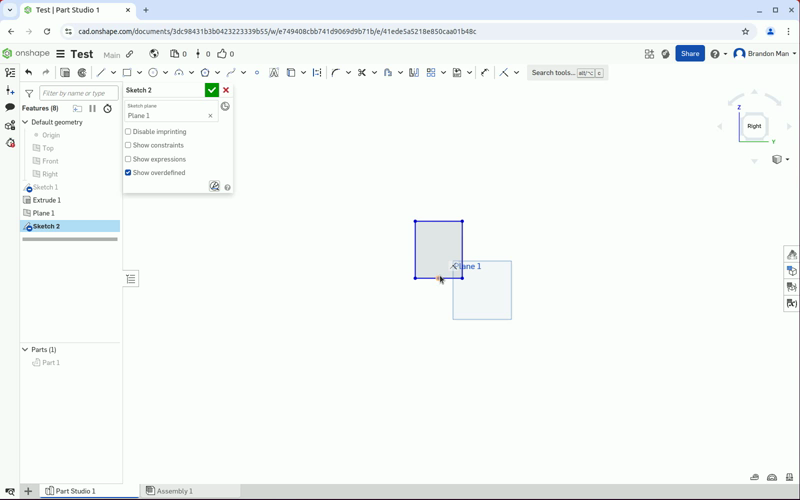
scroll(6)
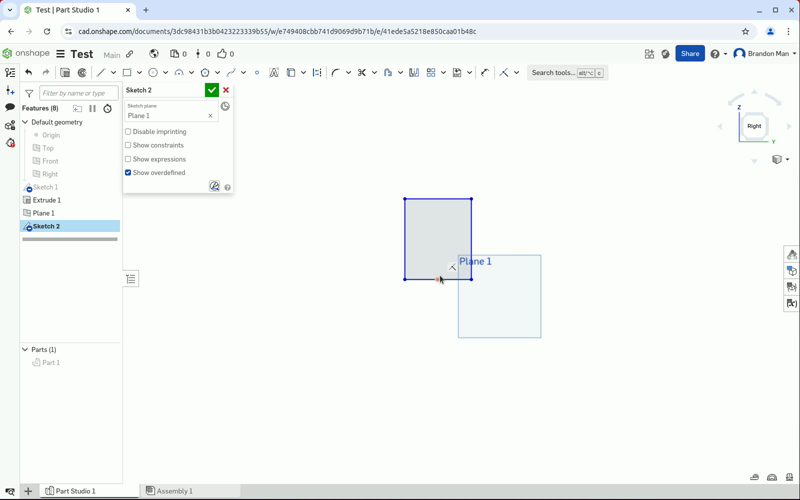
scroll(6)
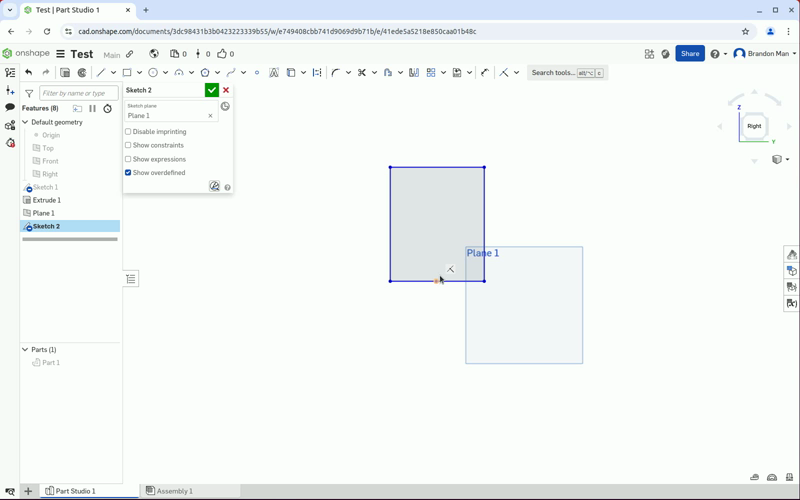
scroll(6)
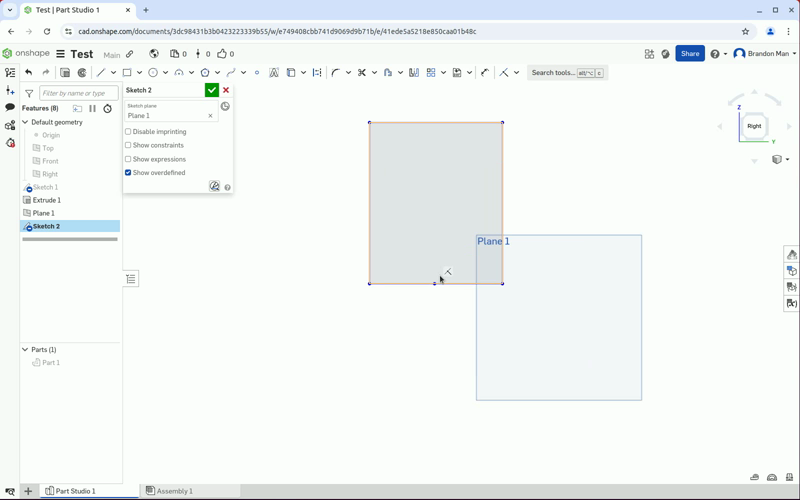
scroll(6)
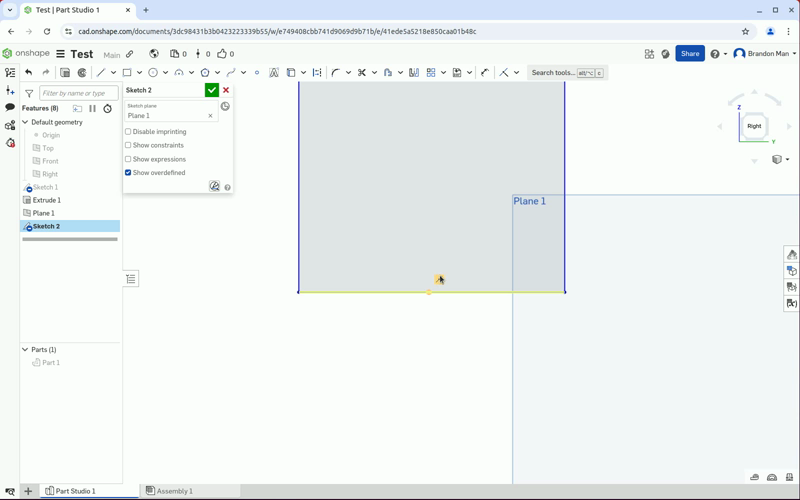
click(440, 275)
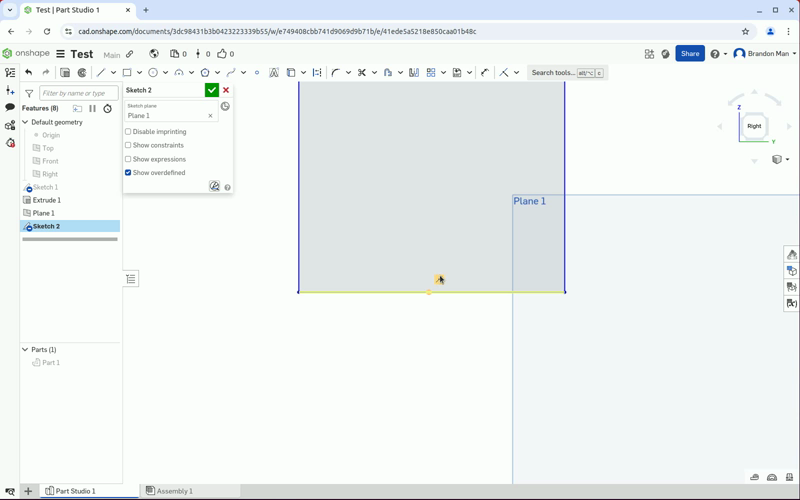
scroll(-6)
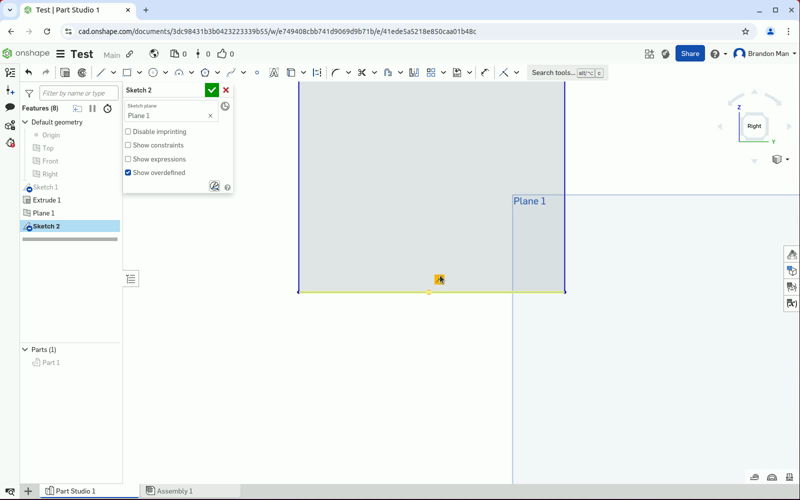
scroll(-6)
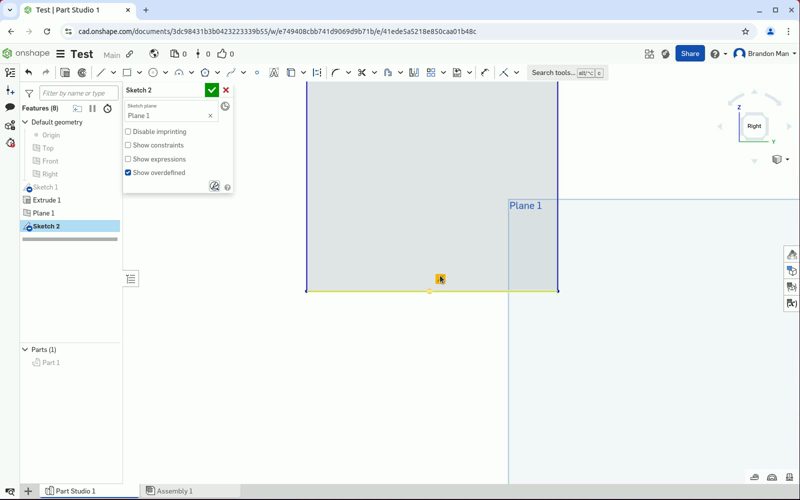
scroll(-6)
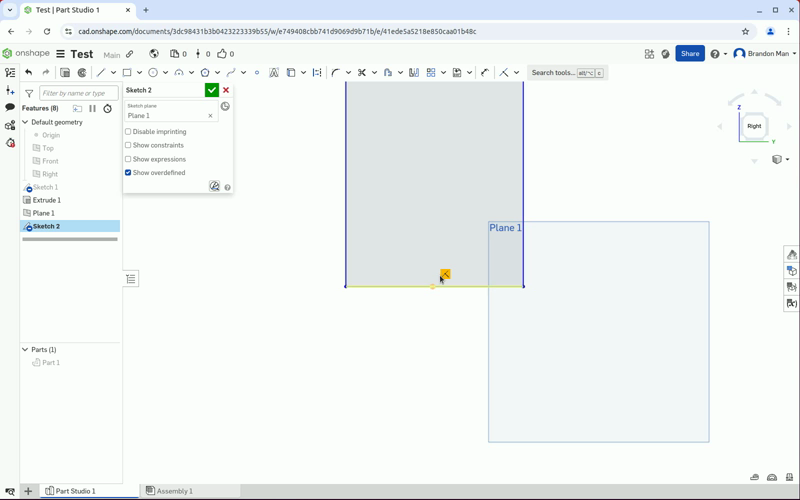
scroll(-6)
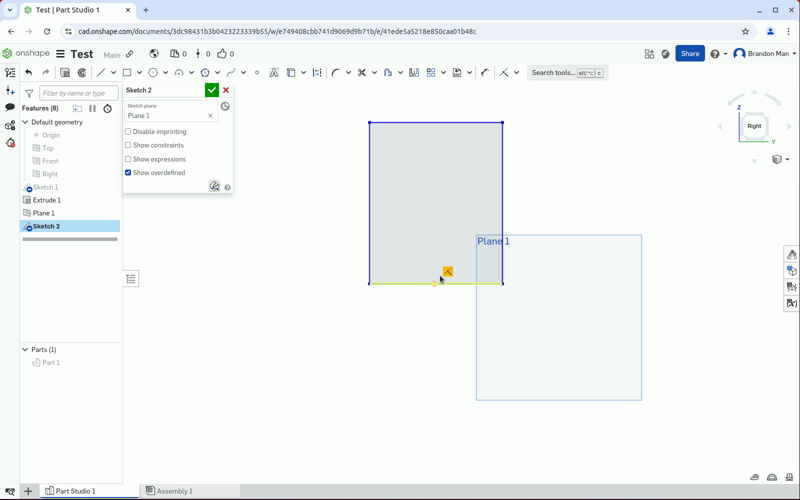
scroll(-6)
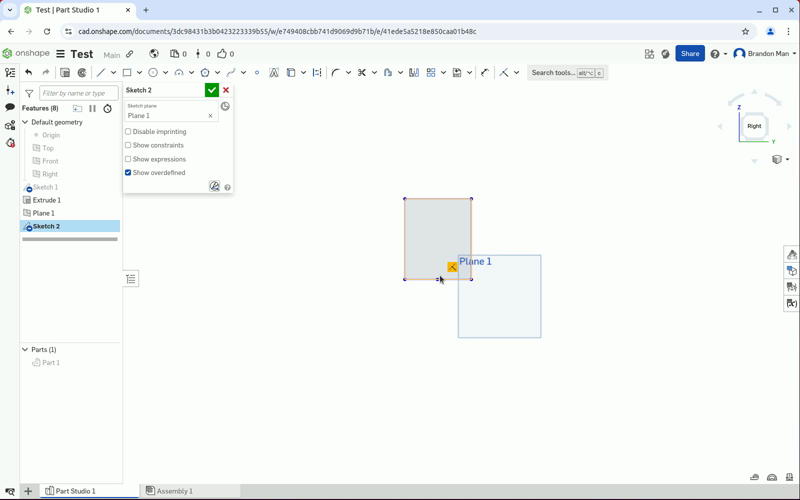
scroll(-6)
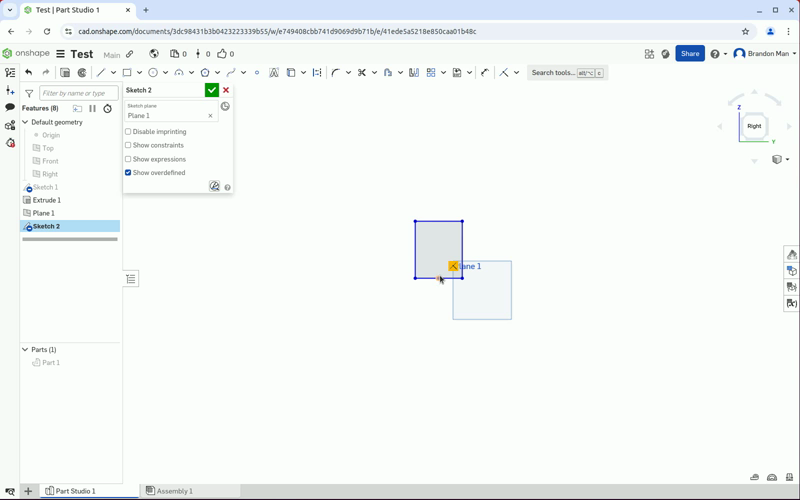
scroll(-6)
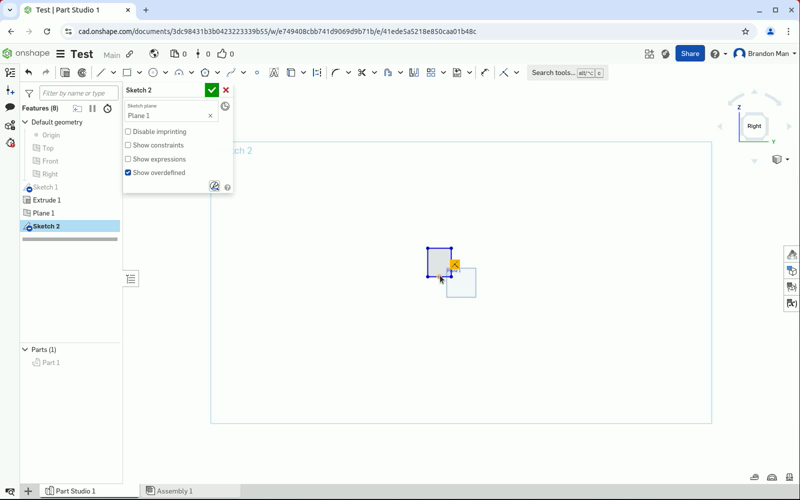
mouse_move(73, 352)
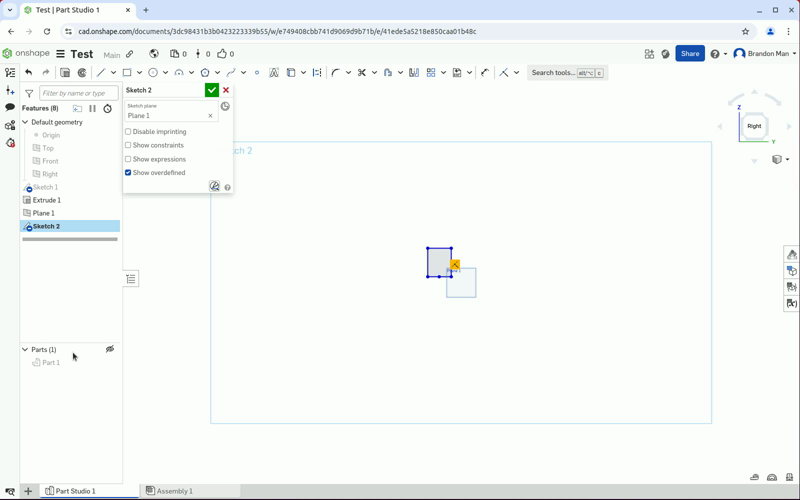
key(shift+y)
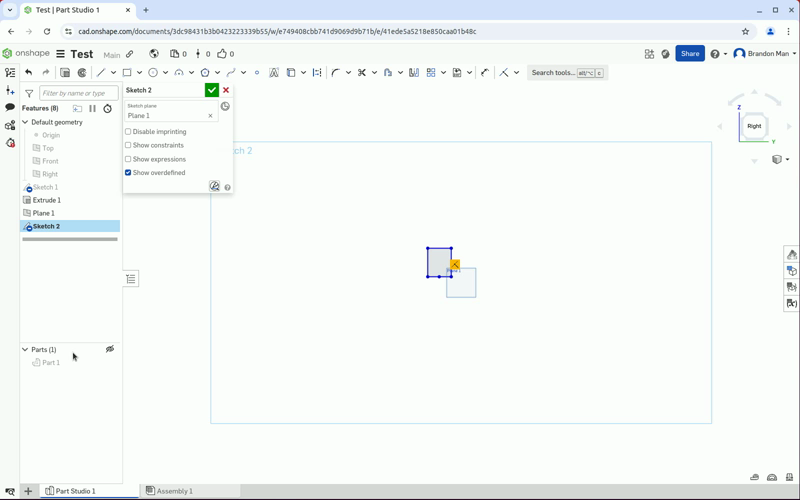
key(shift+e)
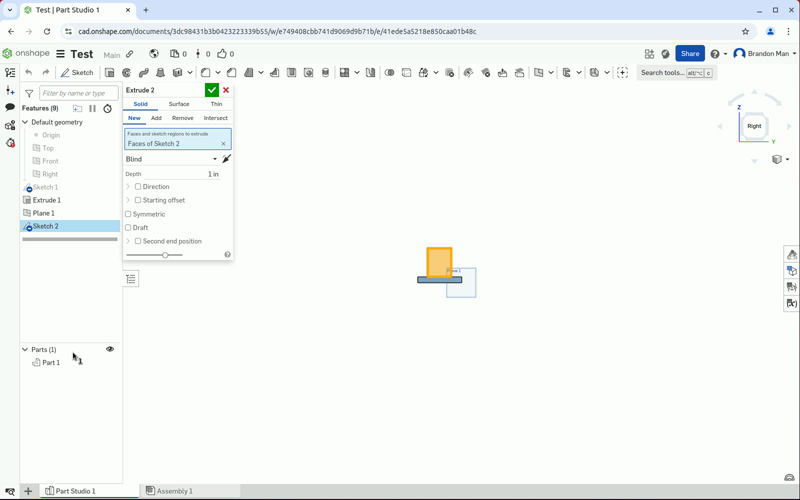
mouse_move(143, 106)
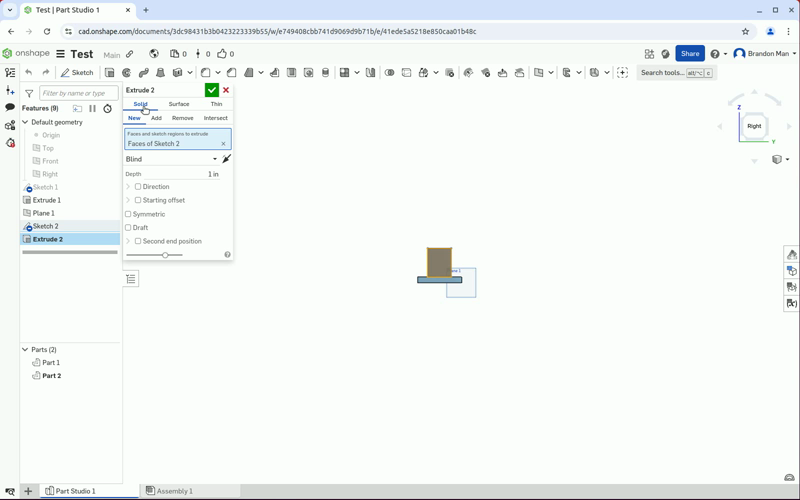
click(143, 106)
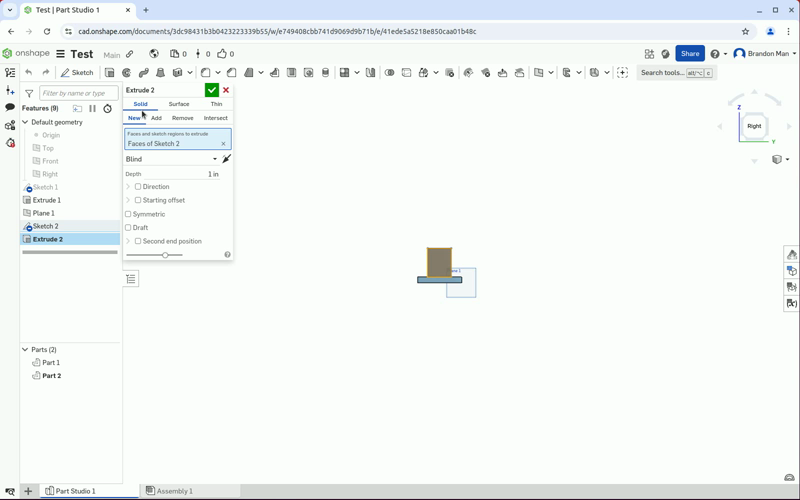
mouse_move(137, 120)
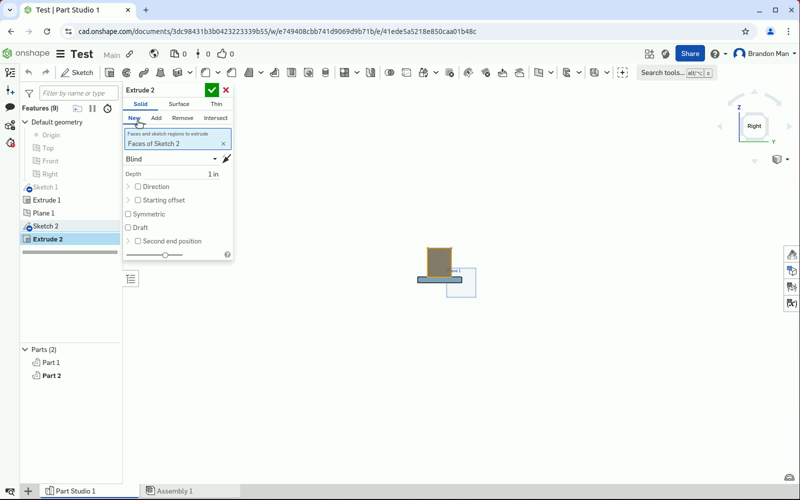
click(137, 120)
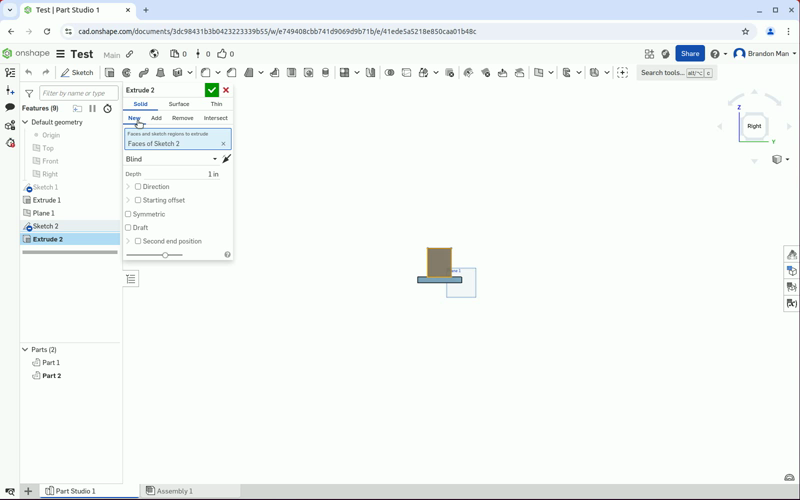
key(tab, 4)
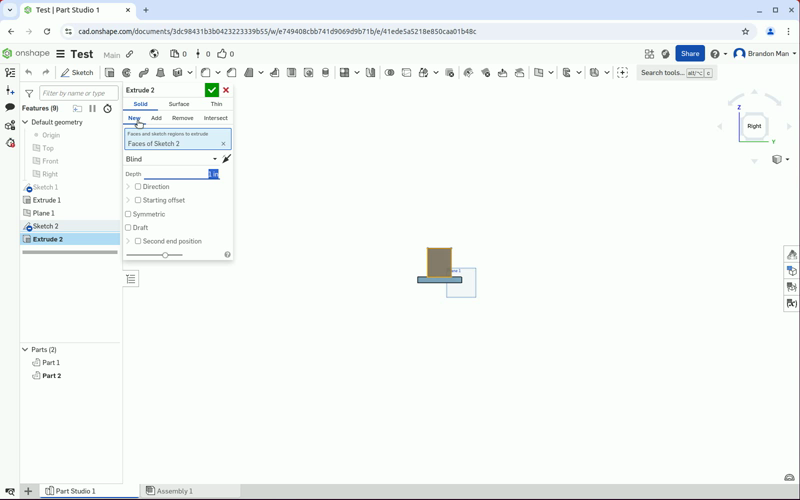
text(-1.685)
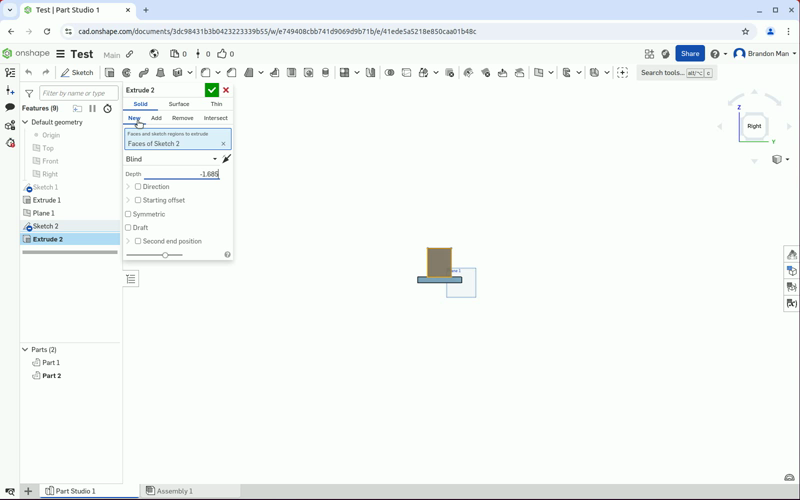
key(enter)
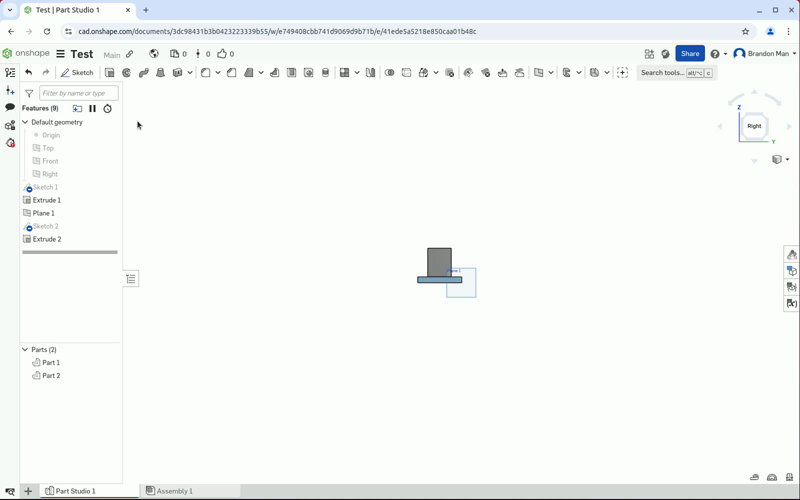
key(shift+h)
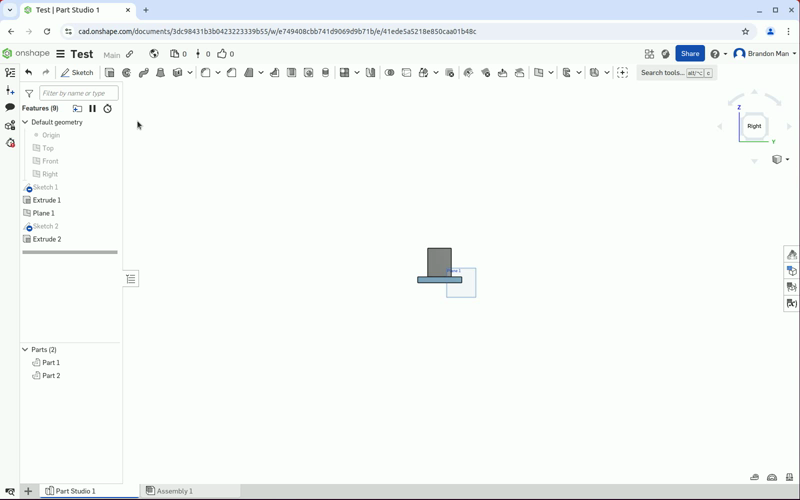
key(shift+h)
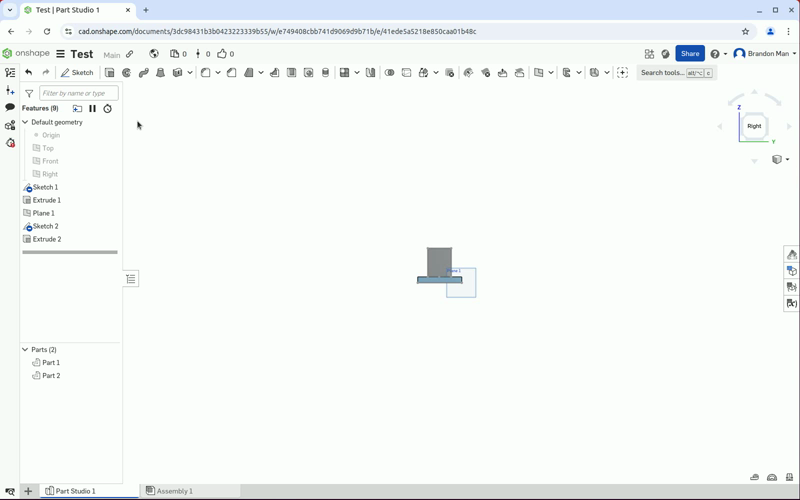
key(shift+7)
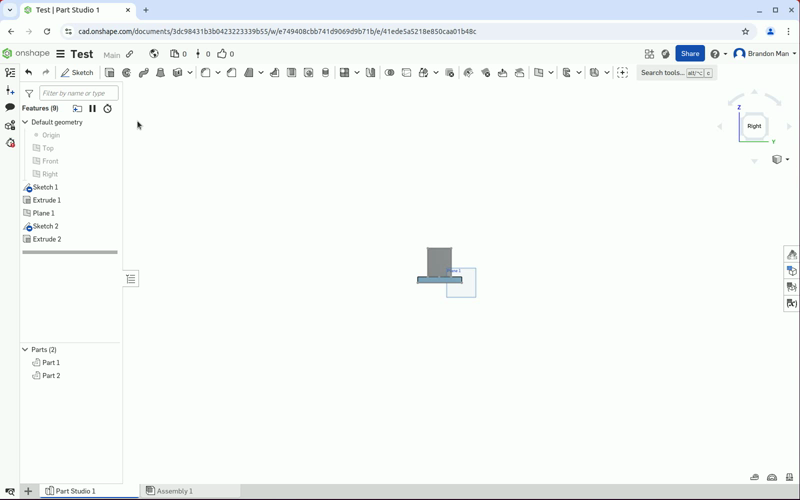
key(right, 2)
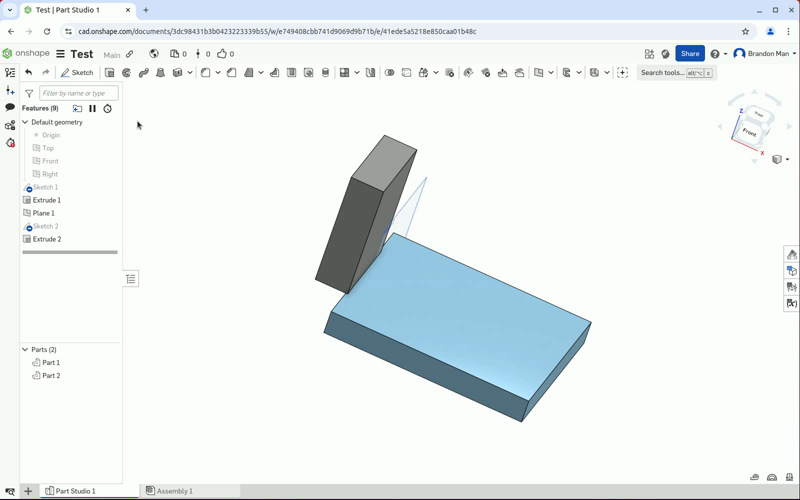
key(down, 2)
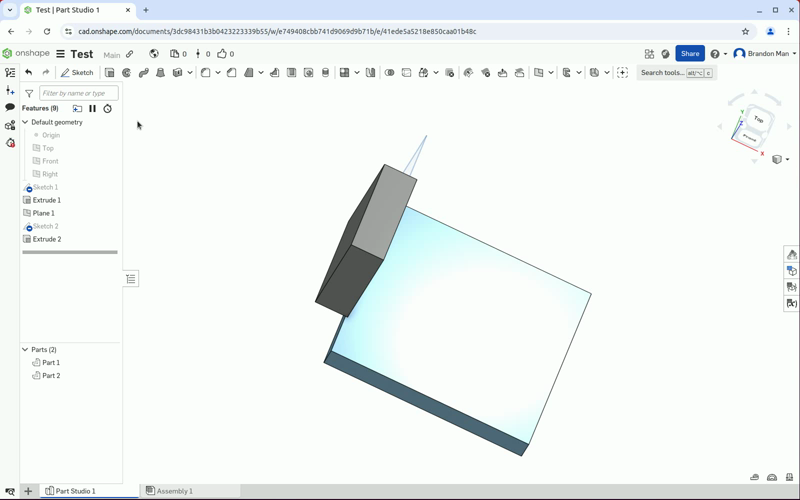
key(up, 2)
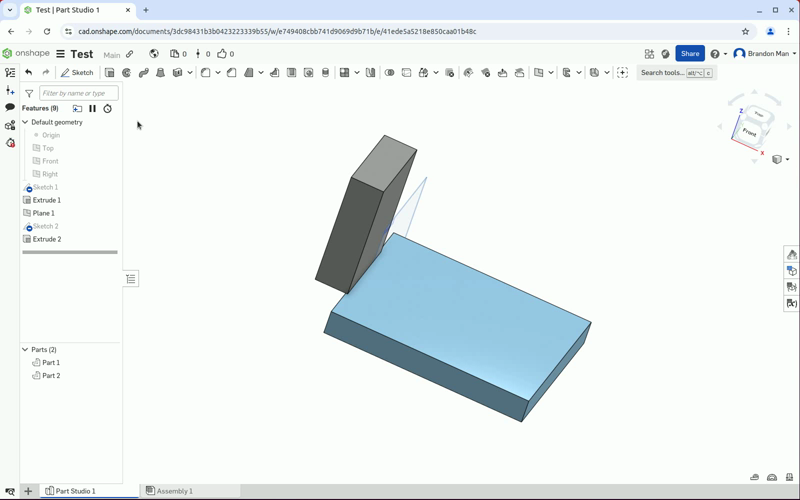
key(left, 2)
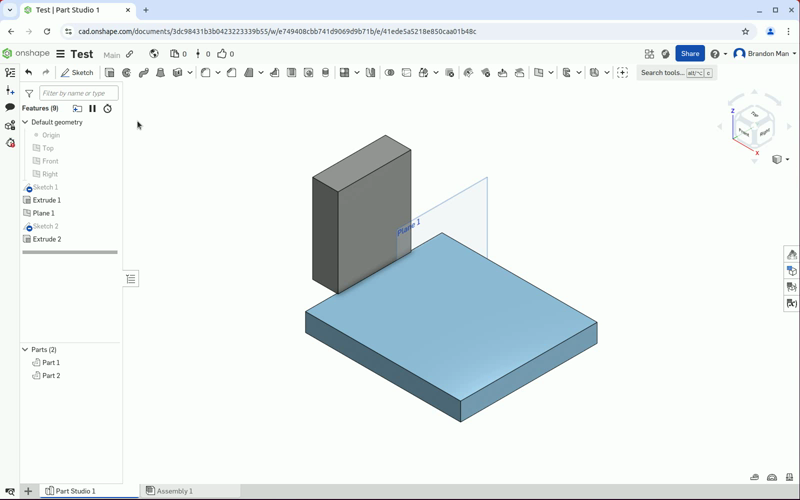
mouse_move(73, 189)
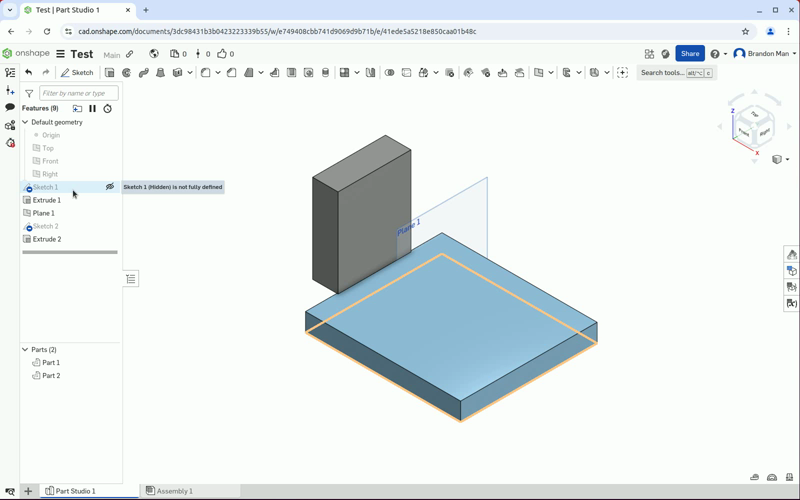
click(73, 189)